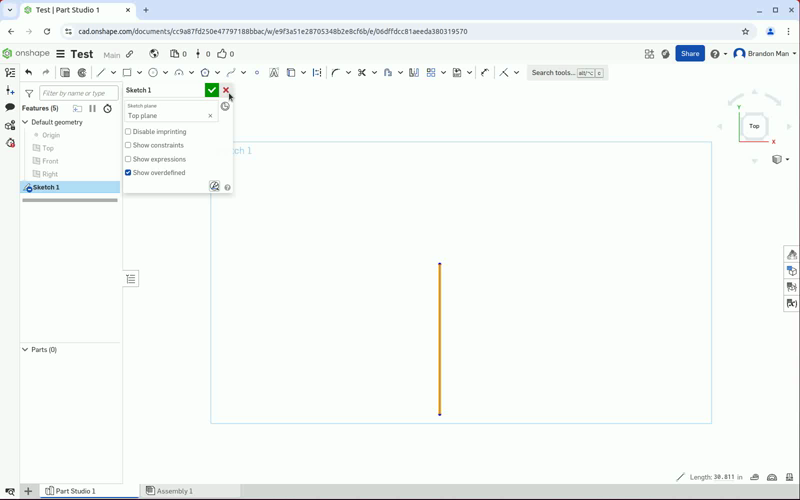
key(shift+h)
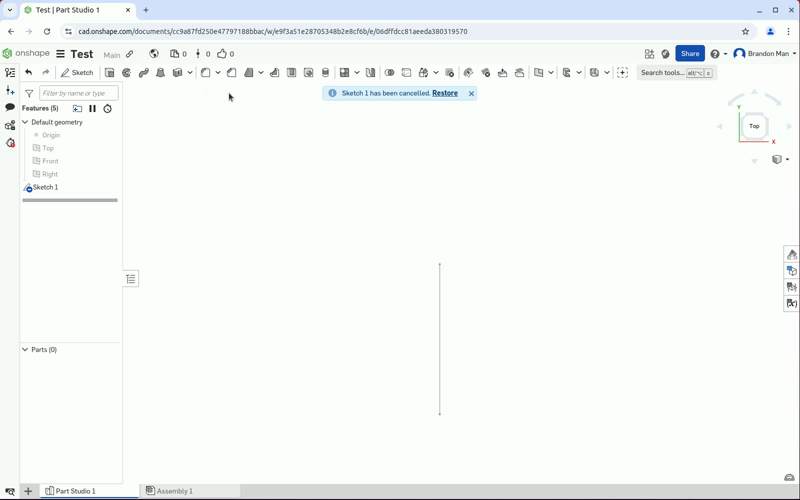
key(shift+s)
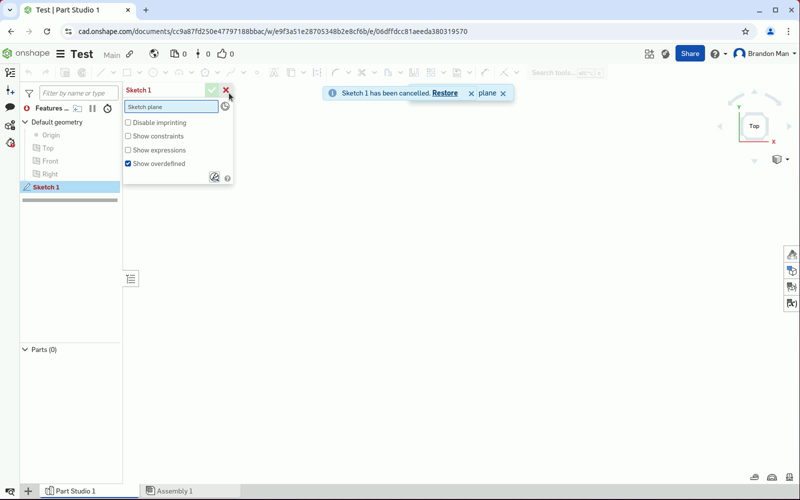
mouse_move(73, 150)
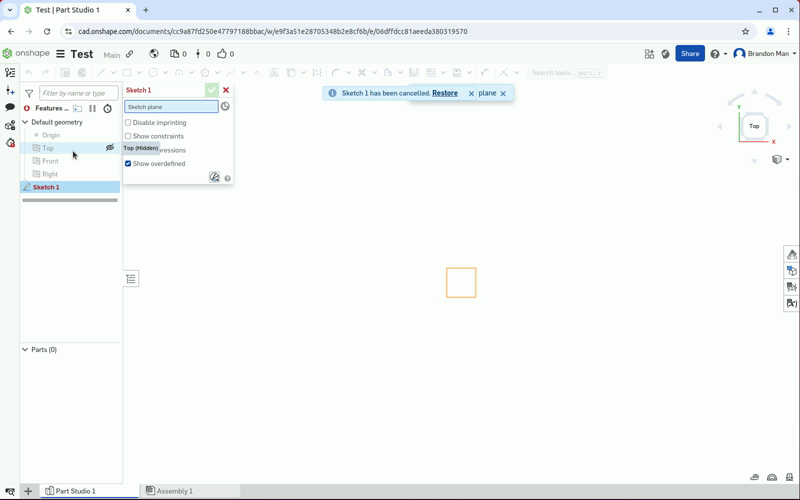
click(73, 150)
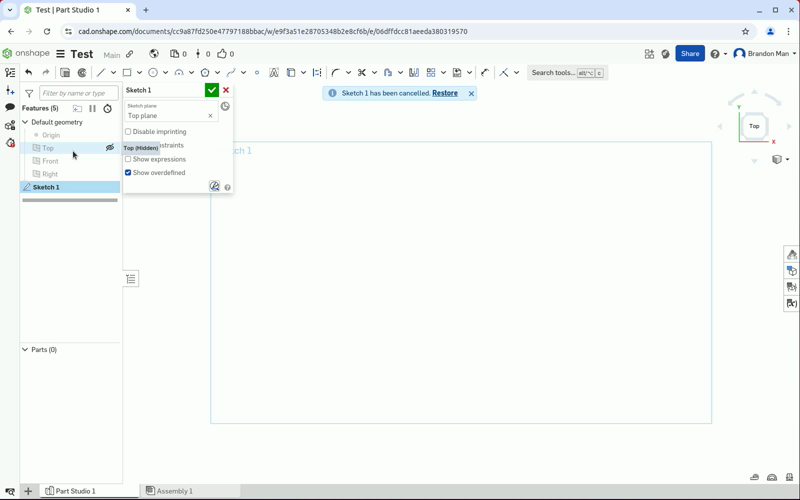
mouse_move(73, 352)
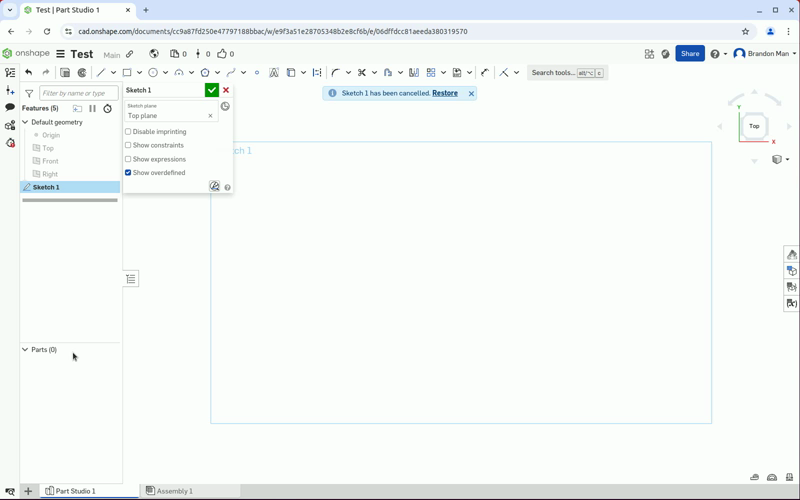
key(y)
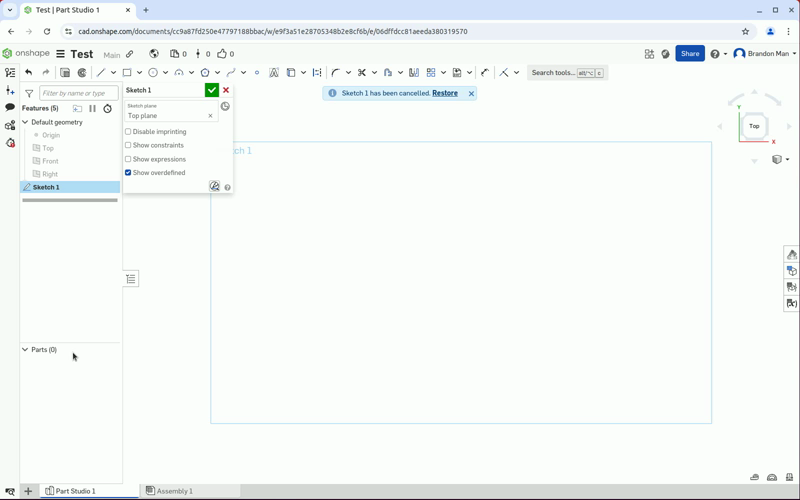
key(l)
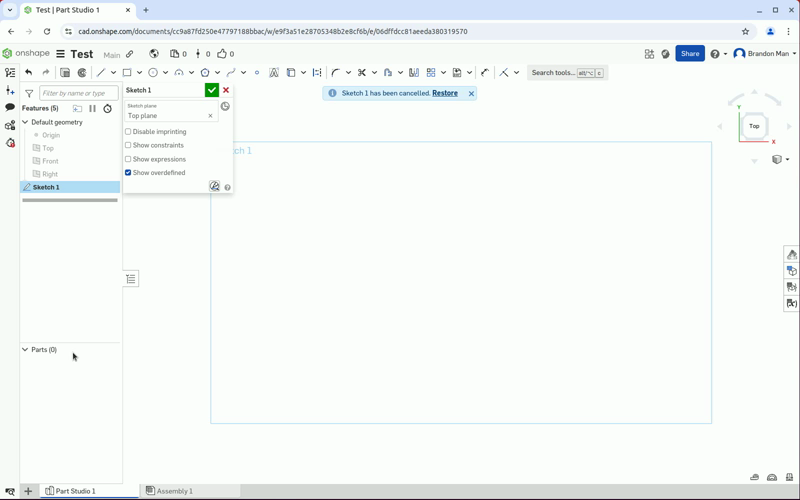
key_down(shift)
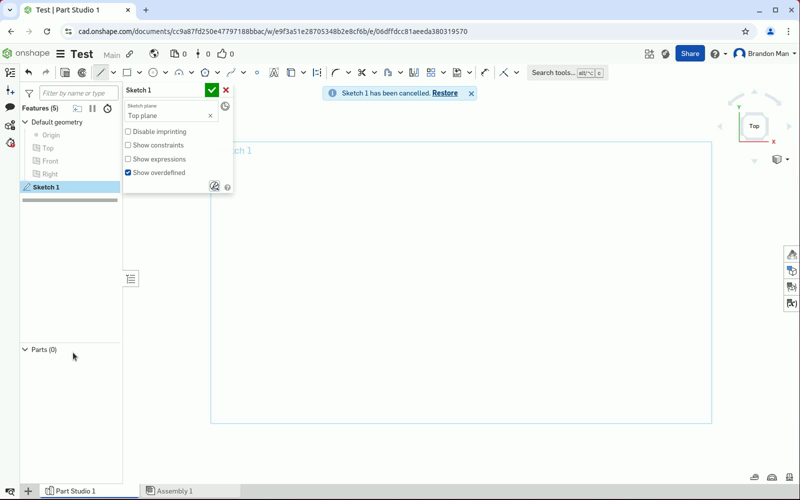
mouse_move(348, 357)
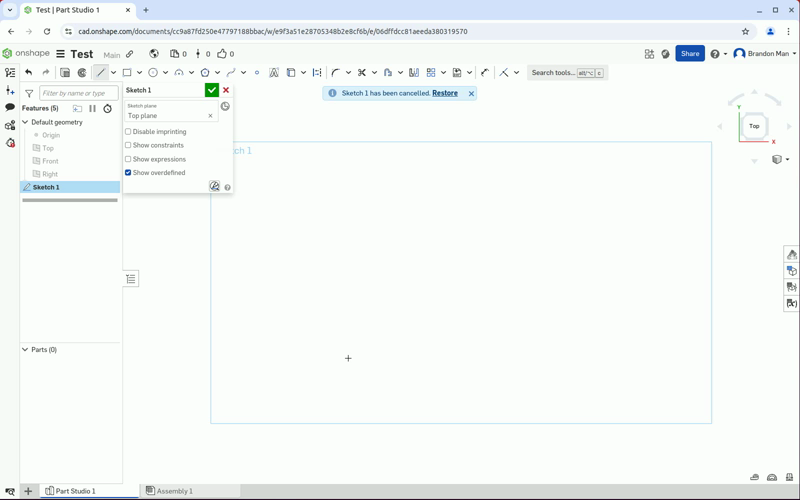
click(348, 357)
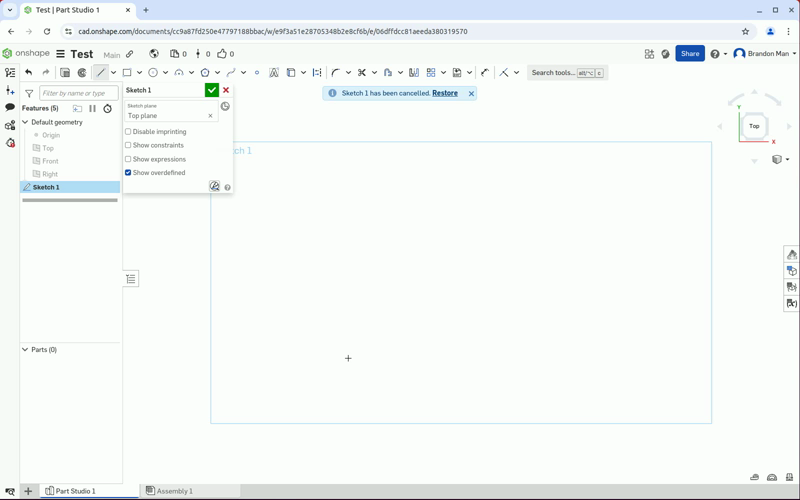
key_up(shift)
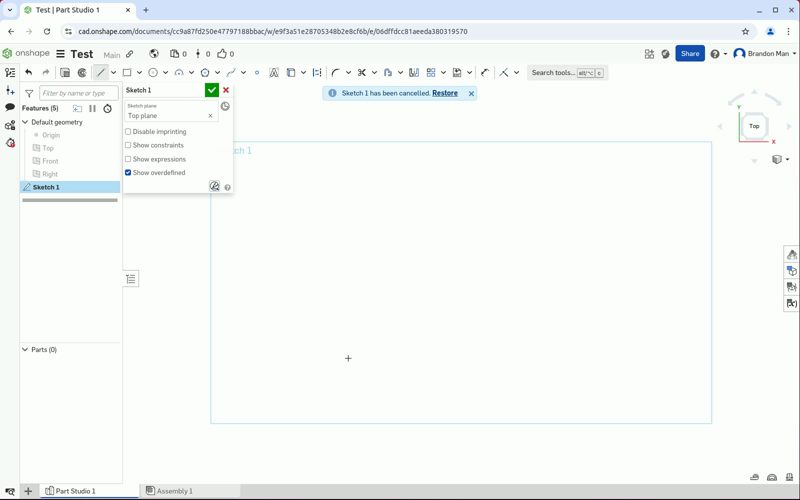
key_down(shift)
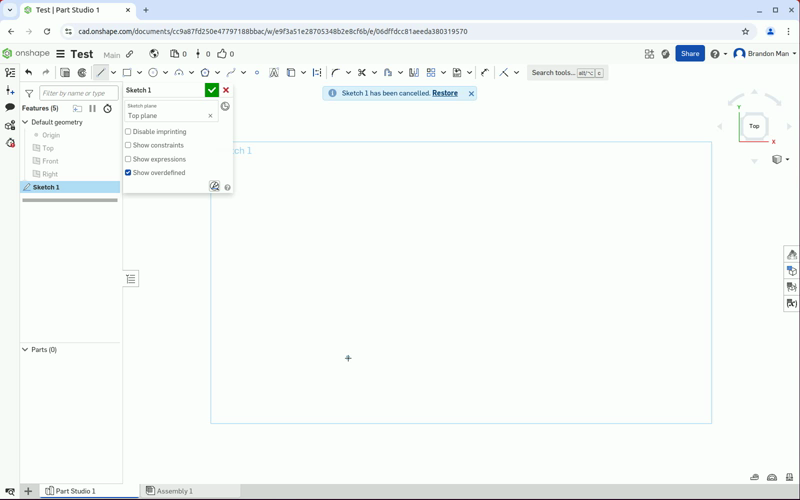
mouse_move(572, 357)
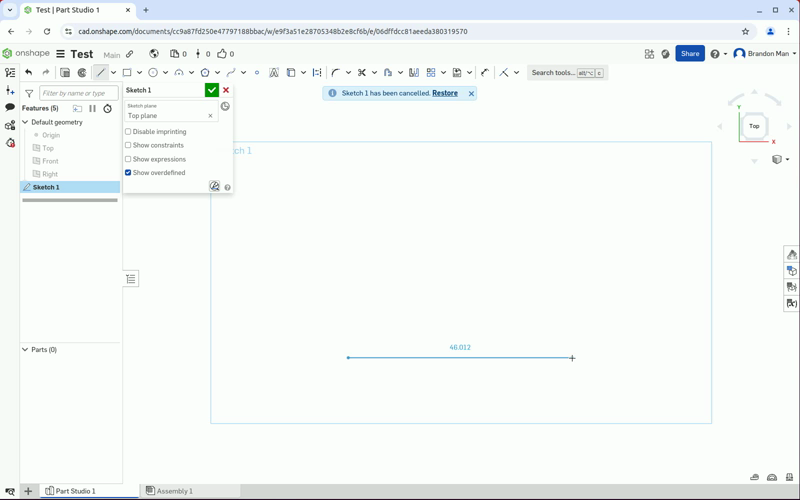
click(572, 357)
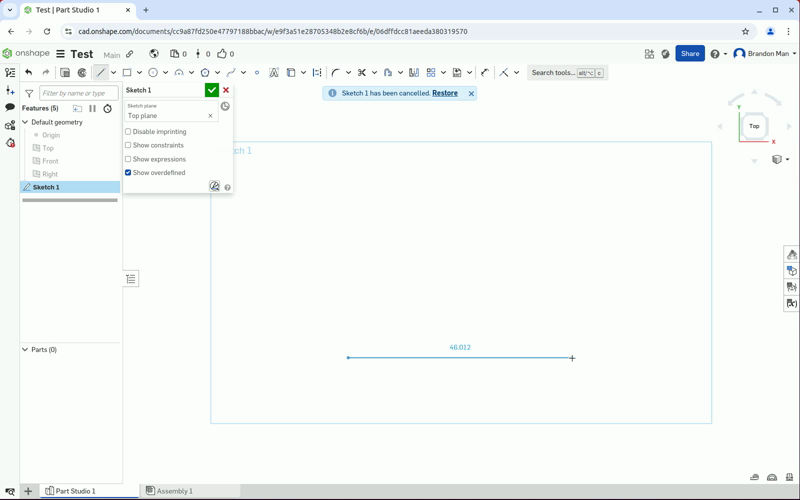
key_up(shift)
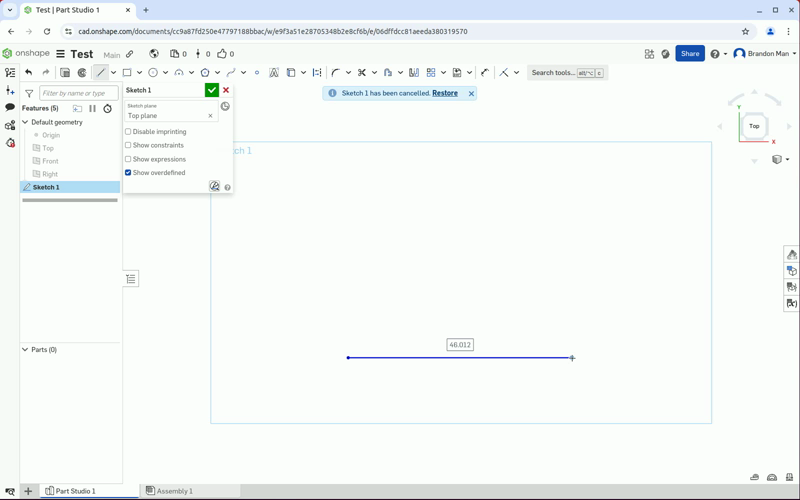
key_down(shift)
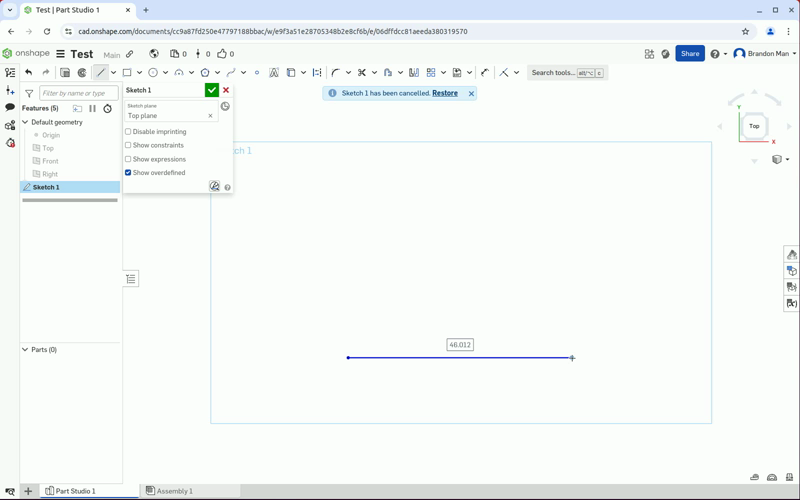
mouse_move(572, 209)
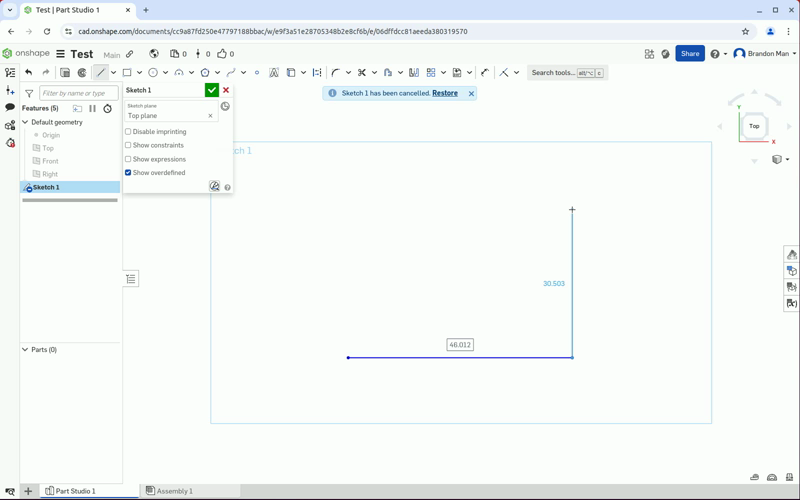
click(572, 209)
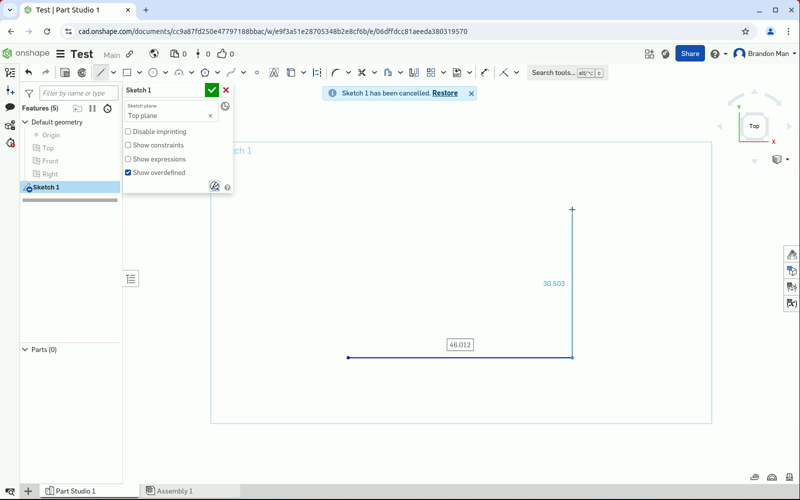
key_up(shift)
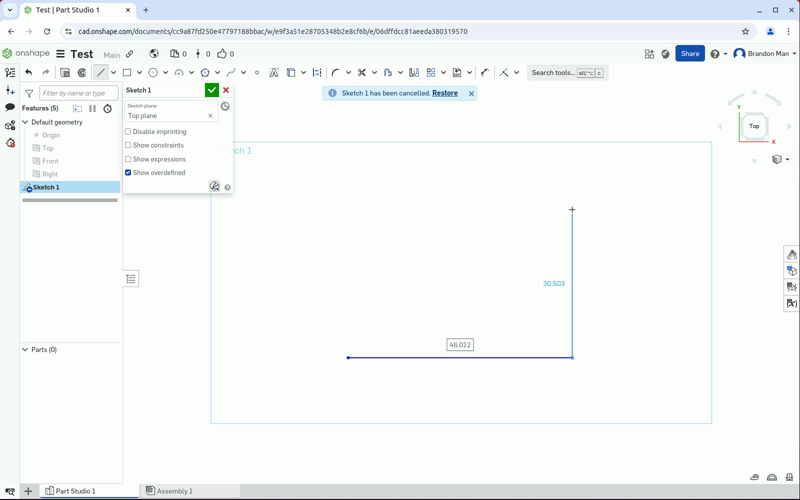
key_down(shift)
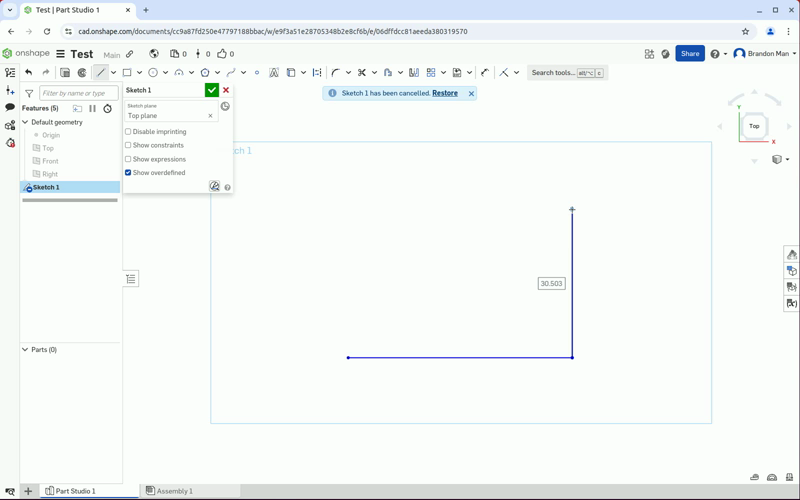
mouse_move(348, 209)
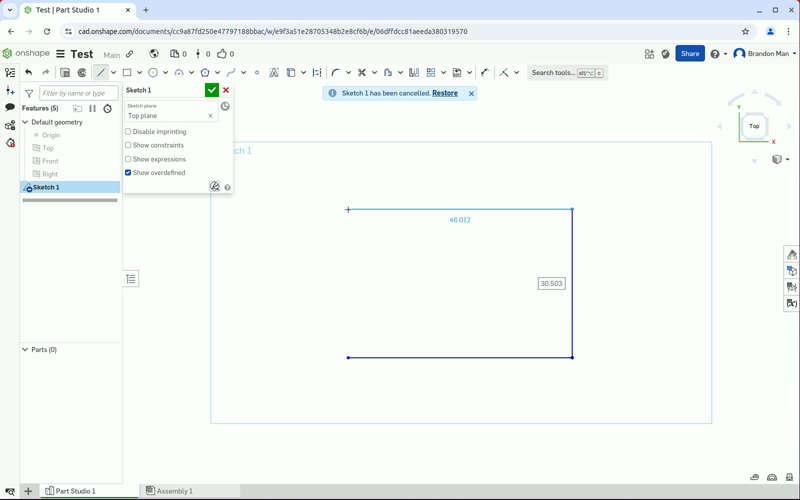
click(348, 209)
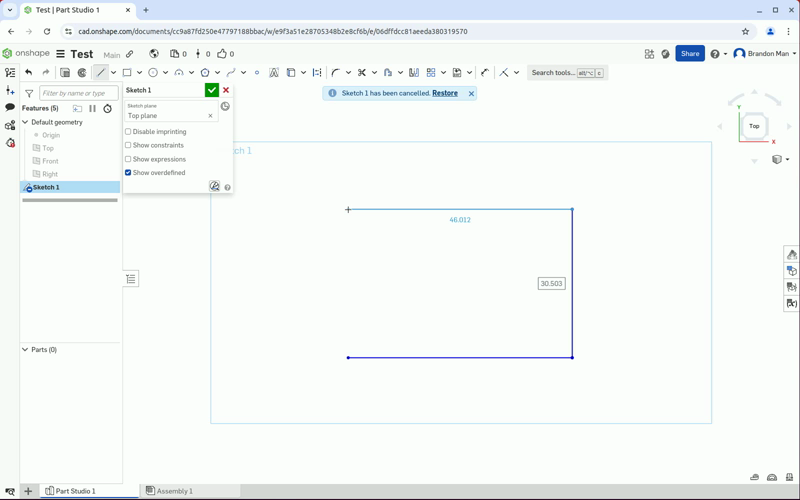
key_up(shift)
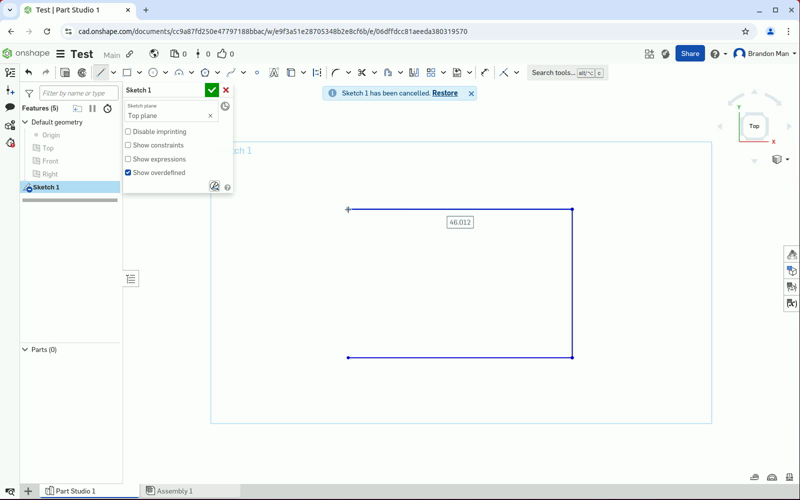
key_down(shift)
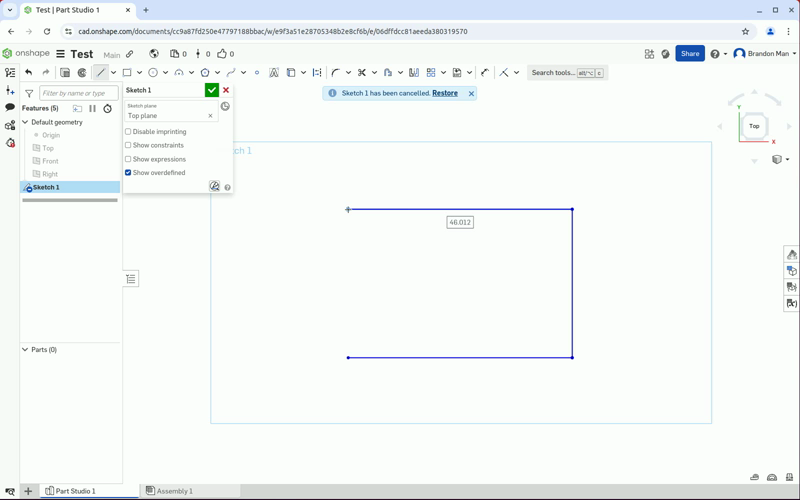
mouse_move(348, 357)
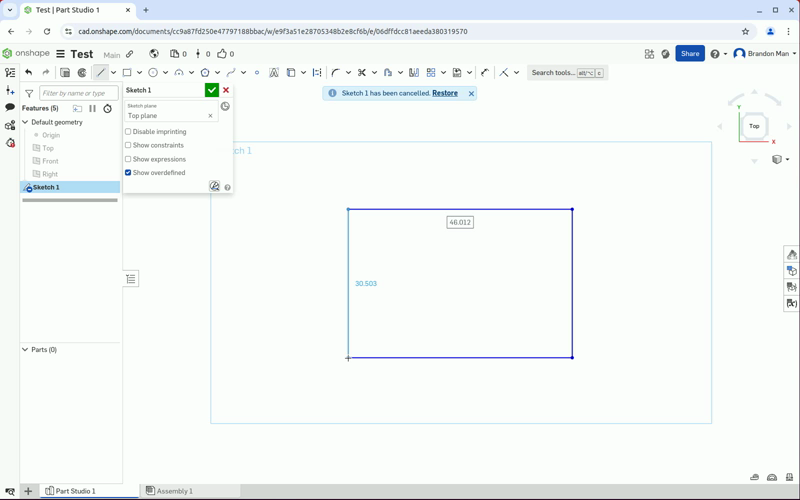
key_up(shift)
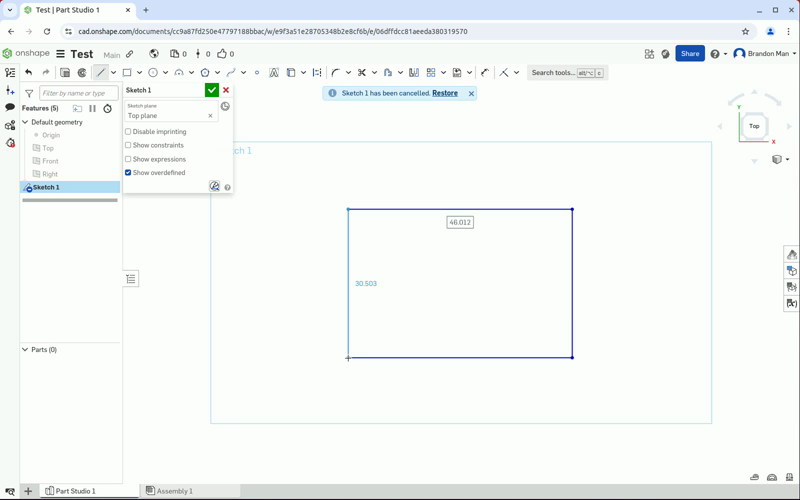
click(348, 357)
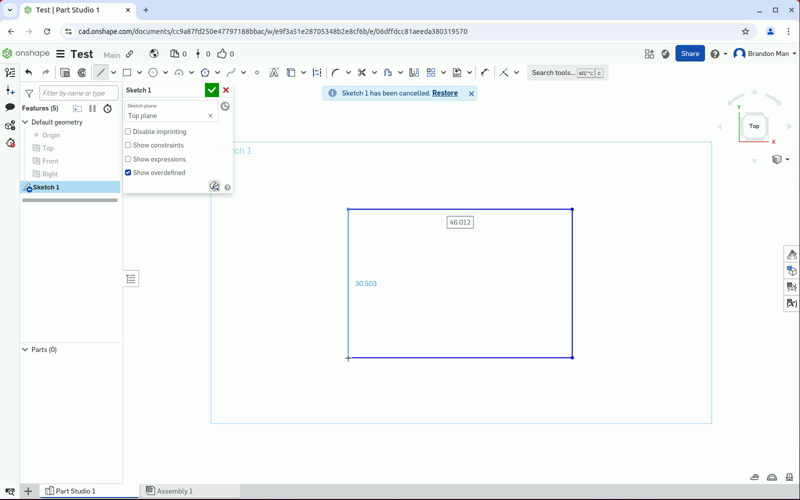
key(esc)
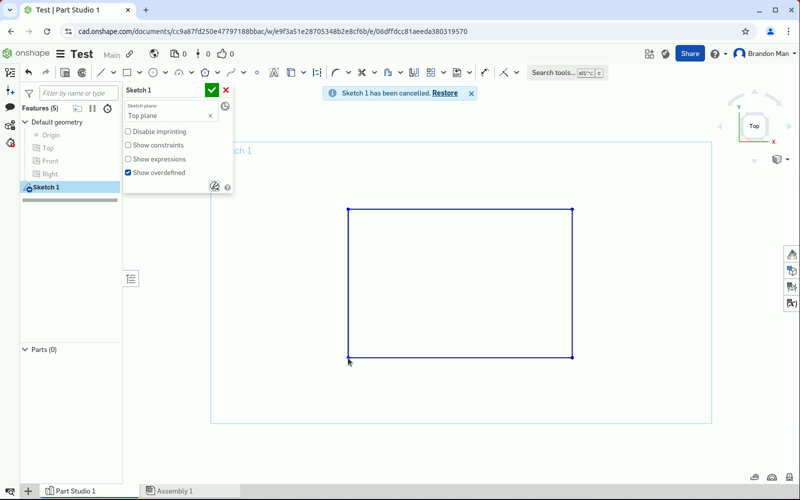
key(l)
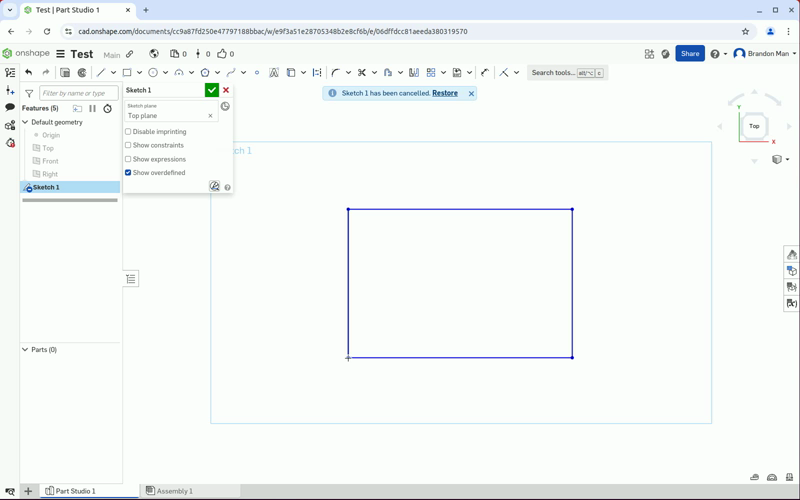
key_down(shift)
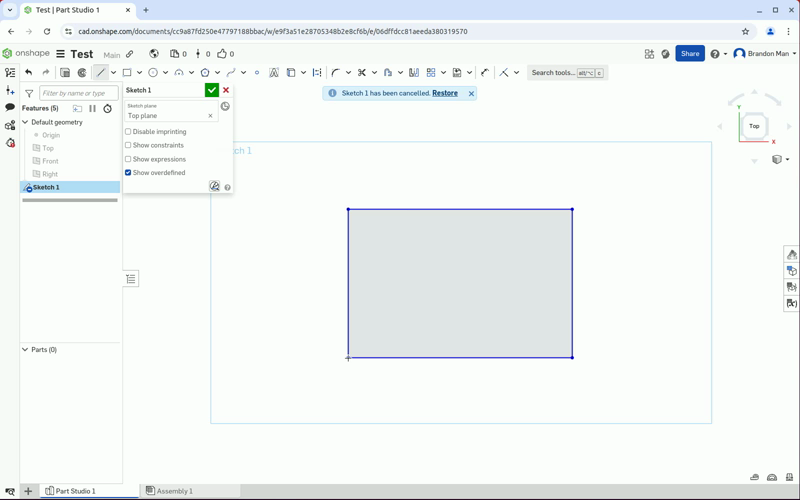
mouse_move(367, 339)
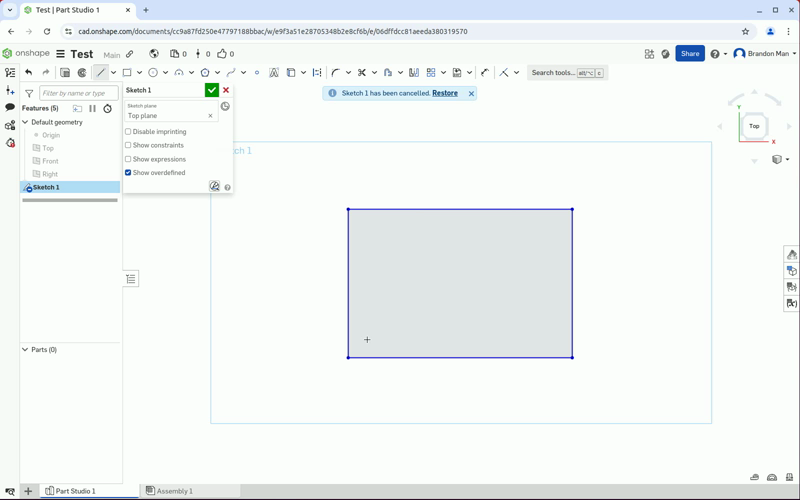
click(367, 339)
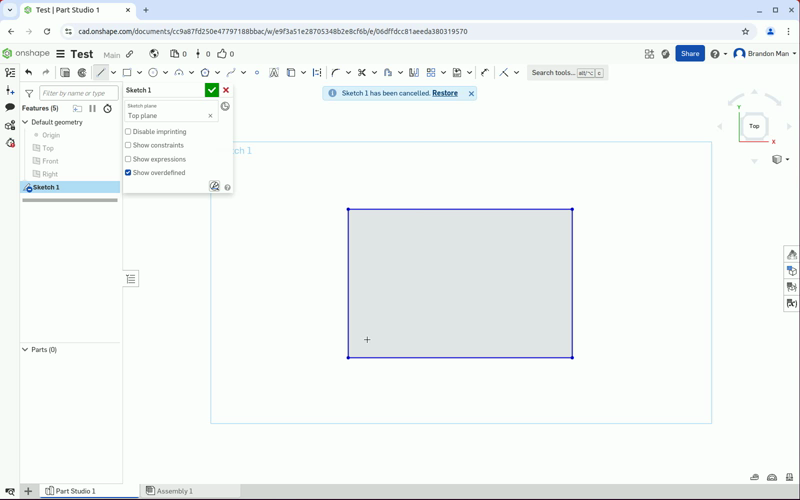
key_up(shift)
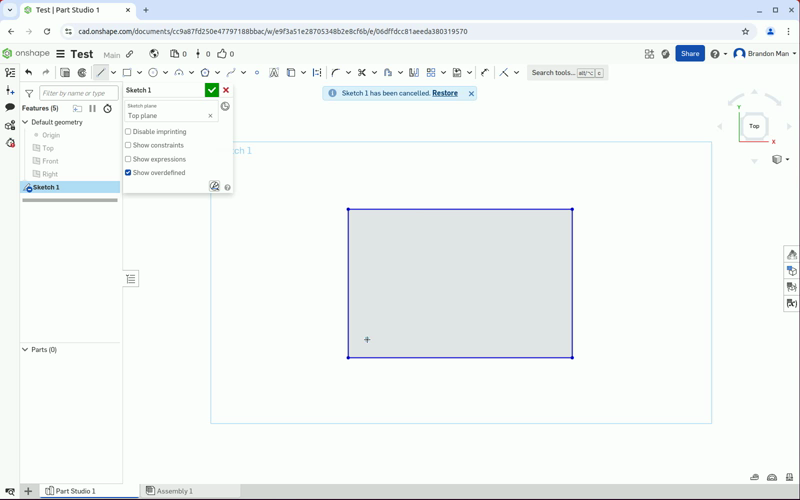
key_down(shift)
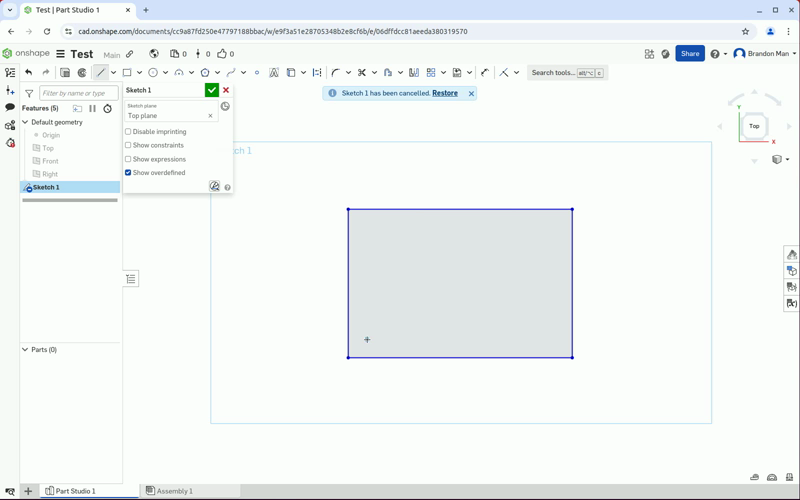
mouse_move(553, 339)
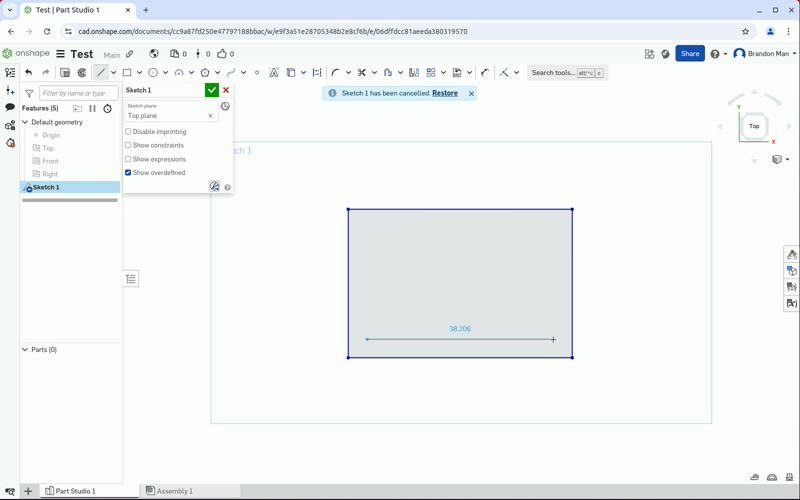
click(553, 339)
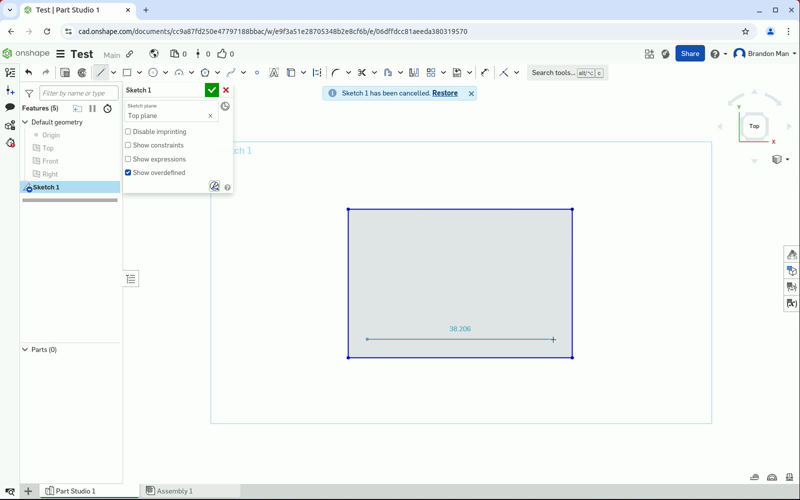
key_up(shift)
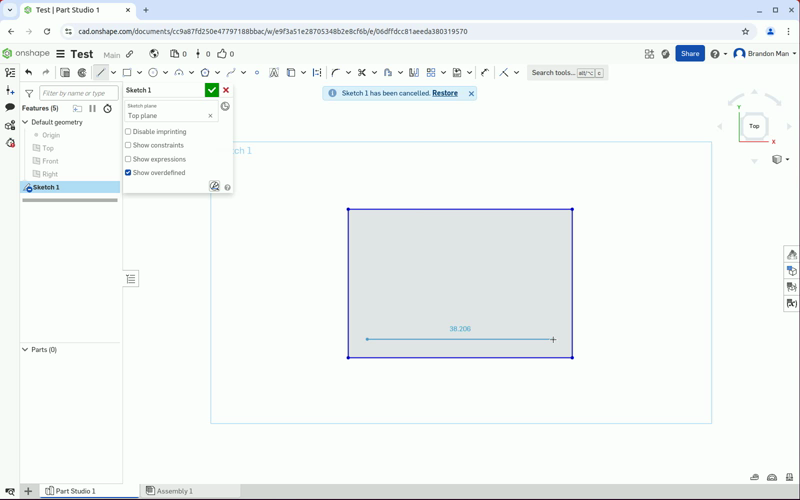
key_down(shift)
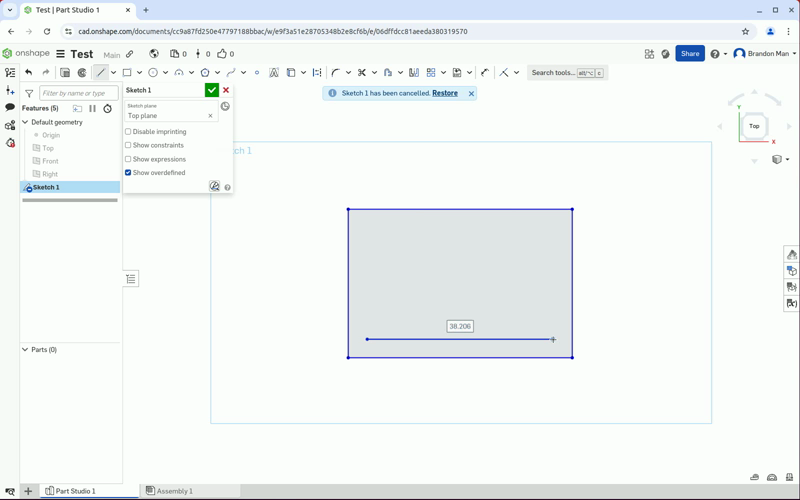
mouse_move(553, 225)
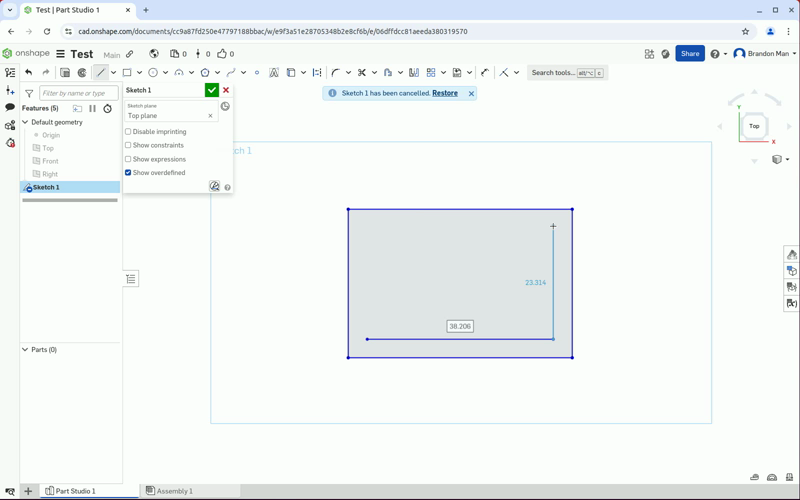
click(553, 225)
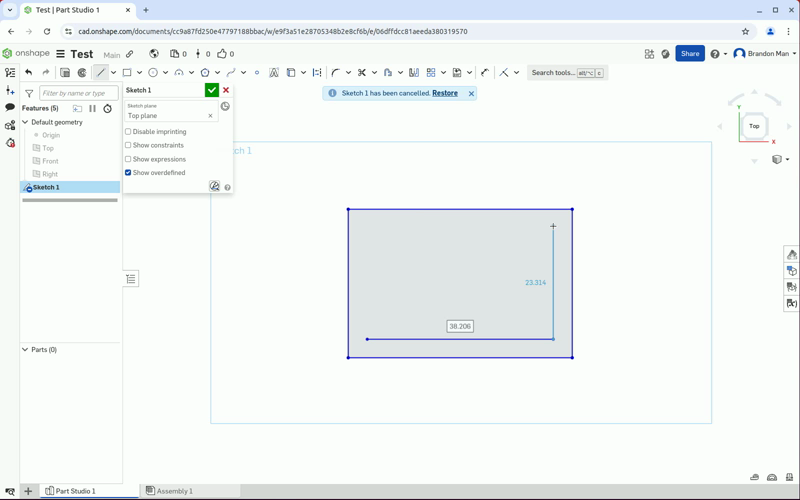
key_up(shift)
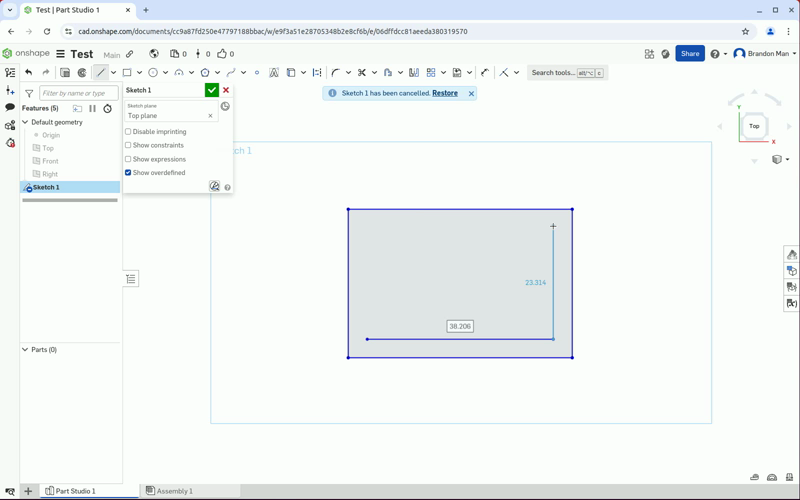
key_down(shift)
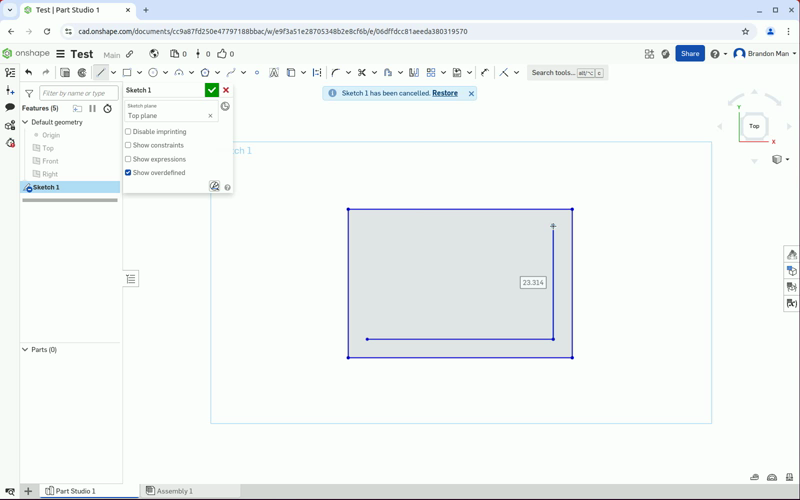
mouse_move(367, 225)
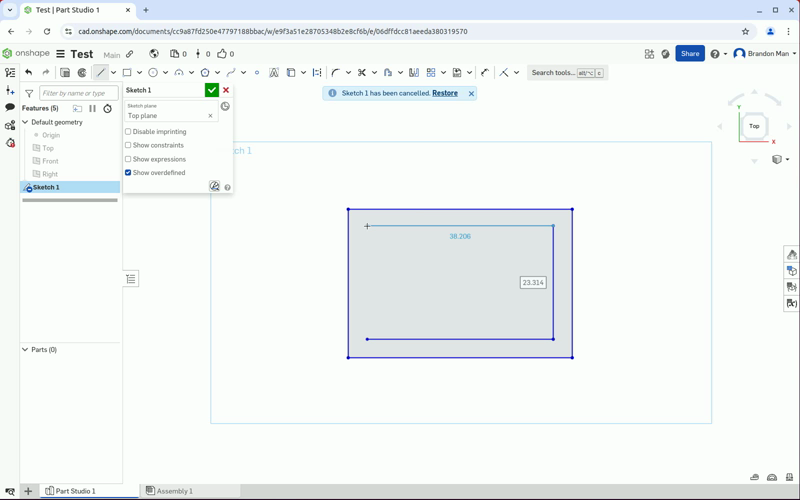
click(367, 225)
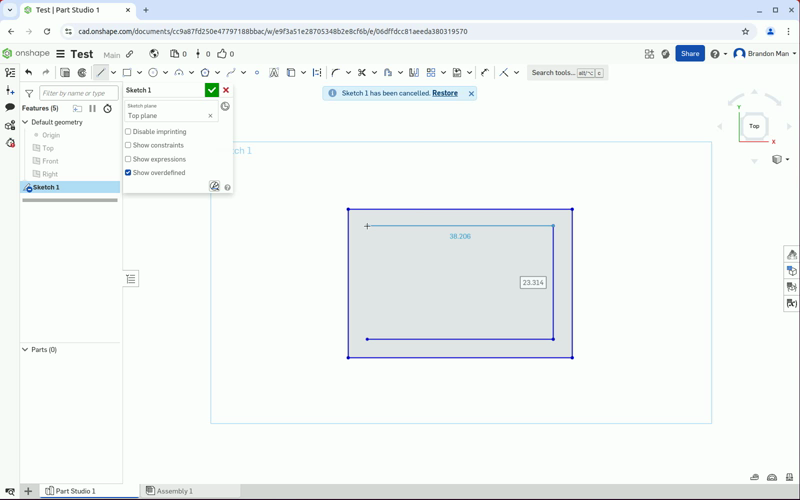
key_up(shift)
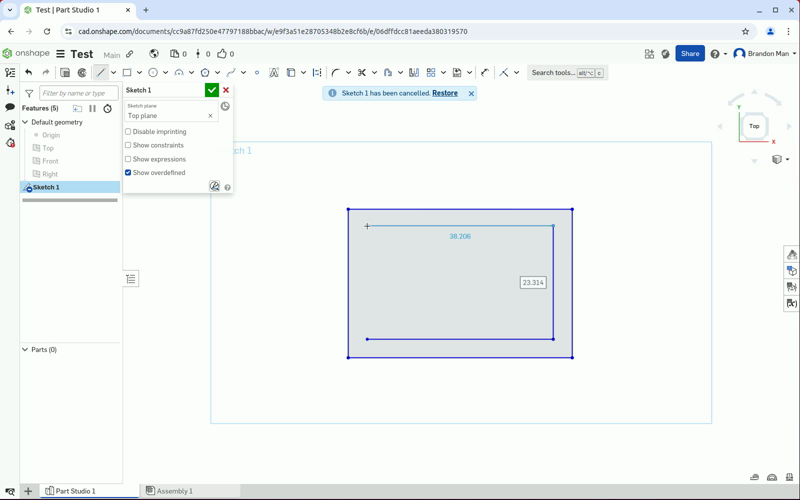
key_down(shift)
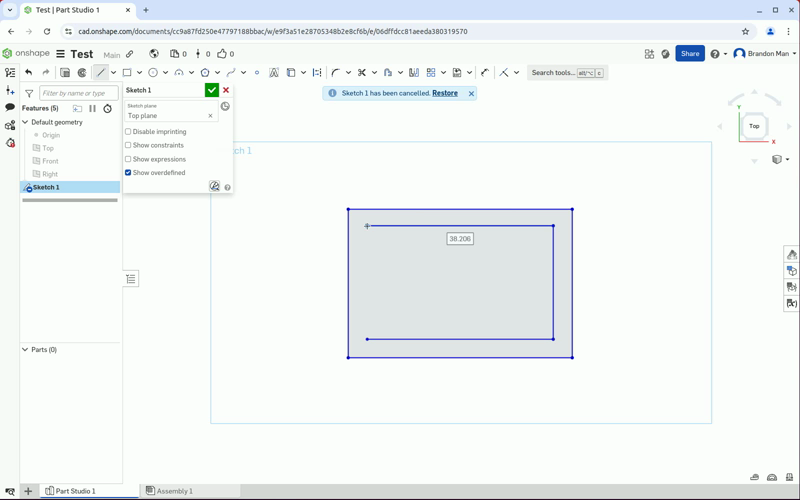
mouse_move(367, 339)
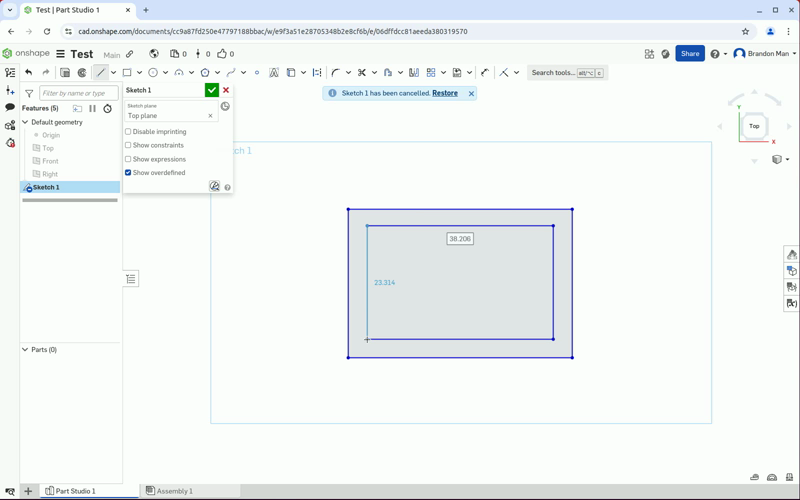
key_up(shift)
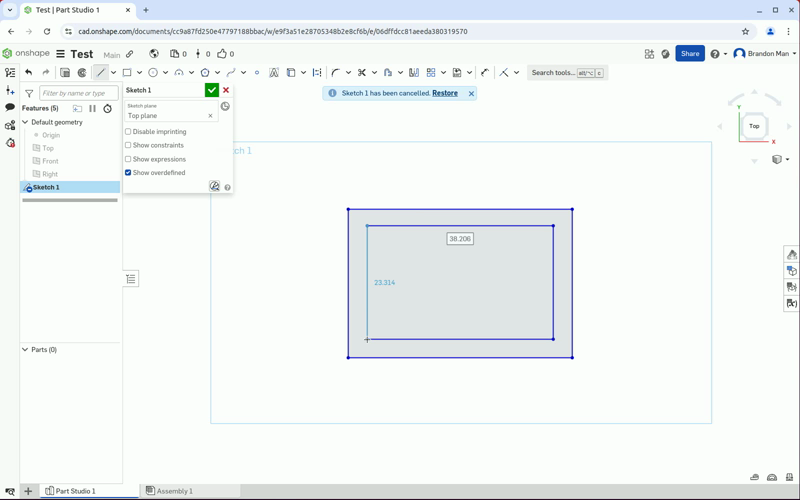
click(367, 339)
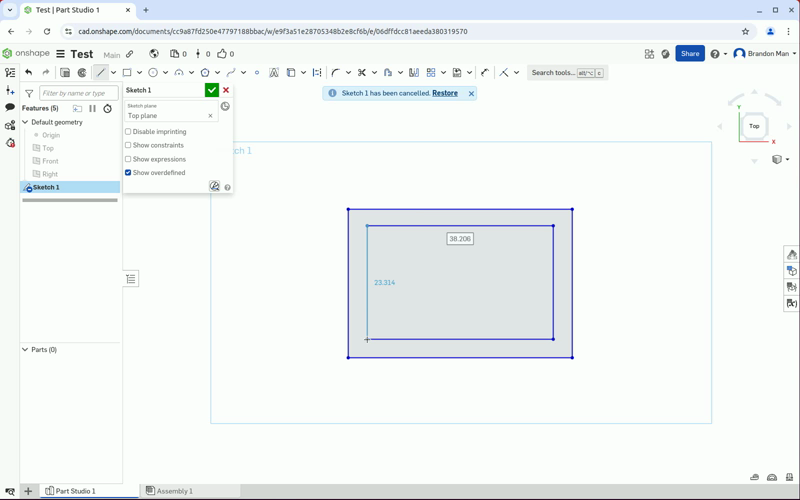
key(esc)
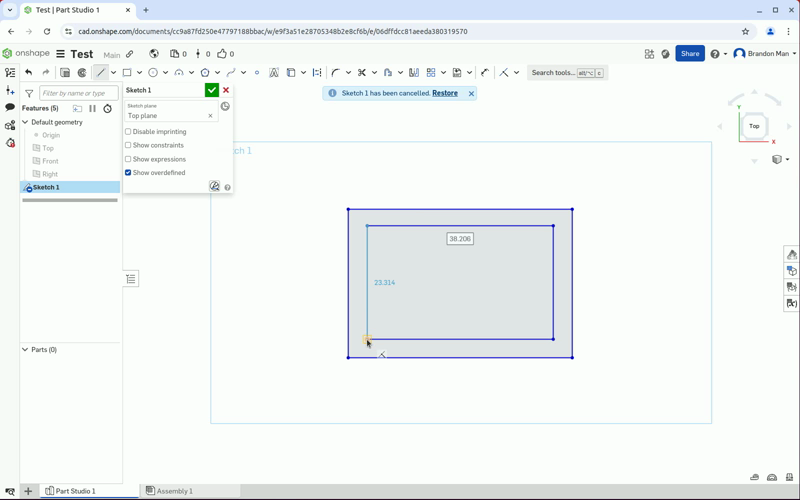
mouse_move(358, 287)
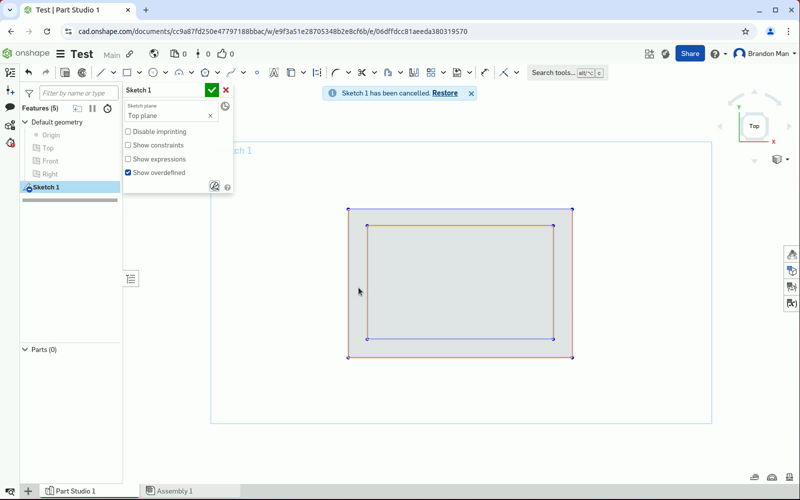
click(358, 287)
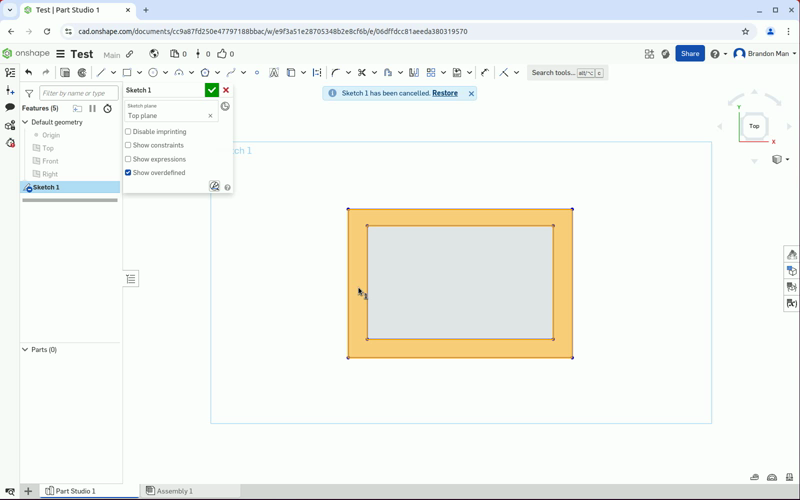
mouse_move(73, 352)
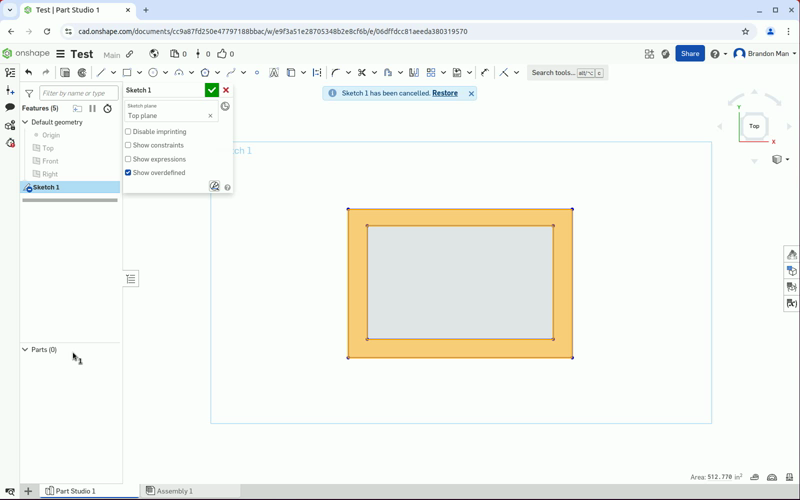
key(shift+y)
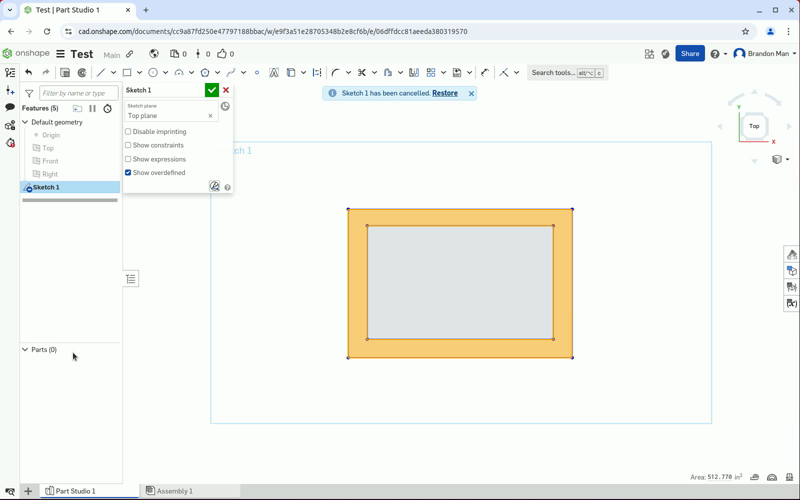
key(shift+e)
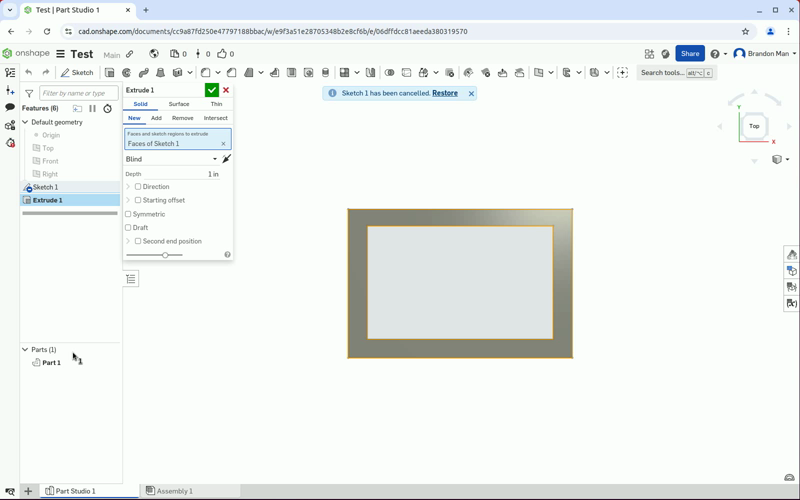
mouse_move(143, 106)
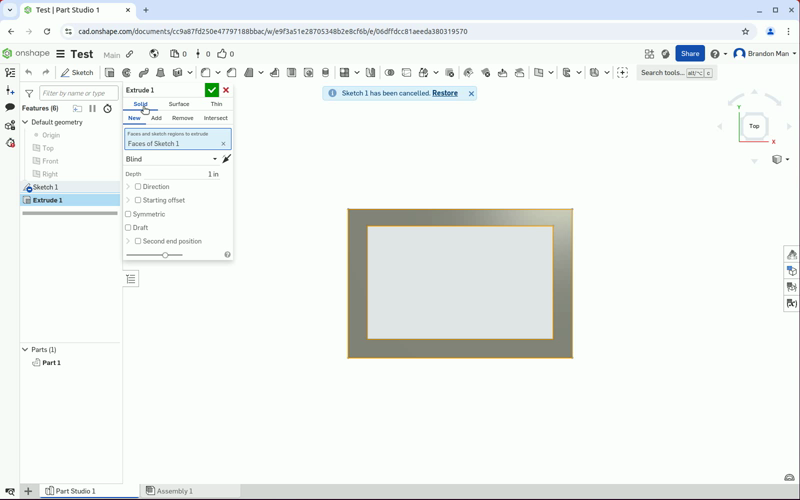
click(143, 106)
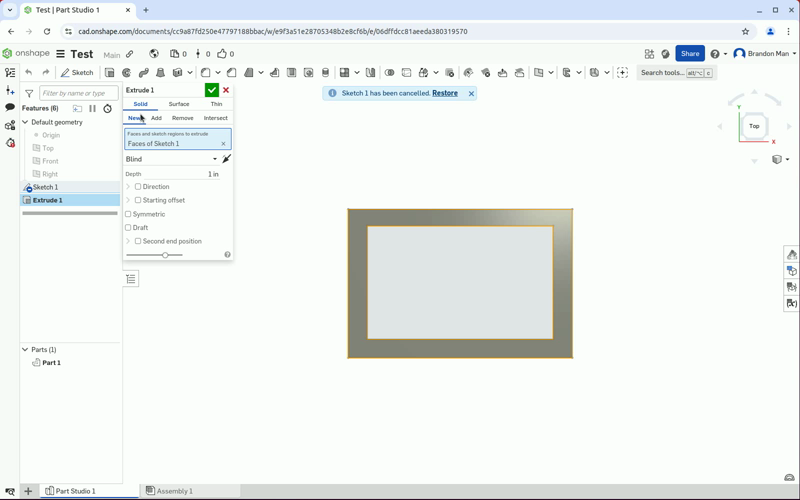
mouse_move(137, 120)
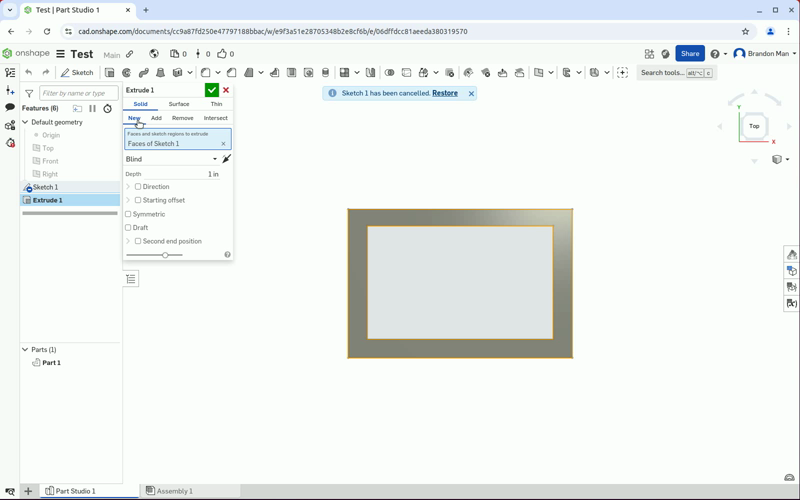
click(137, 120)
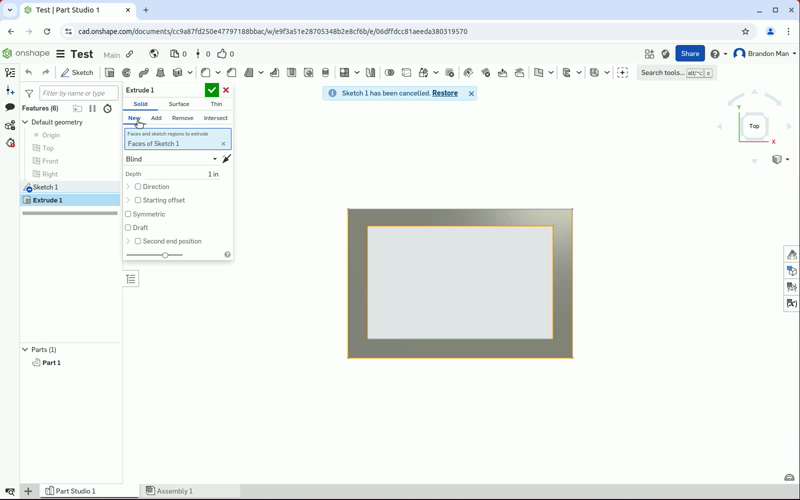
key(tab, 4)
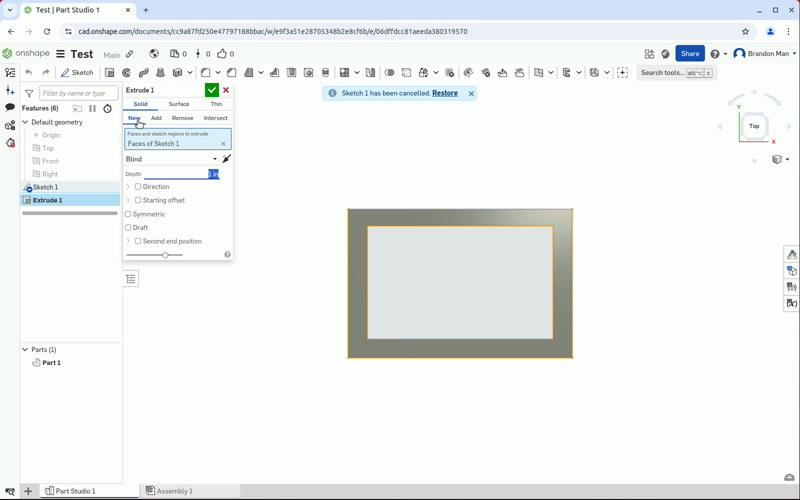
text(15.405)
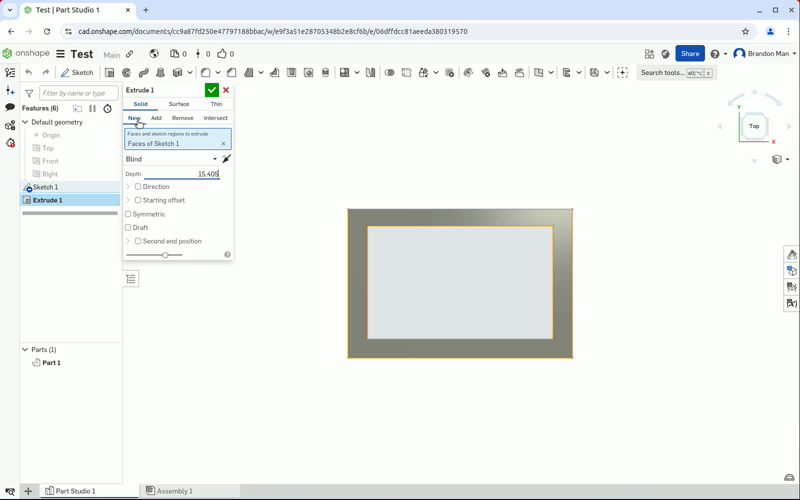
key(enter)
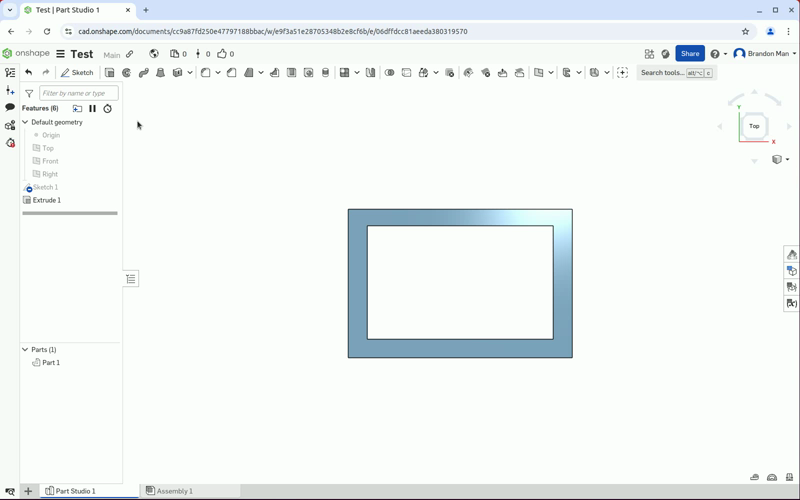
key(shift+h)
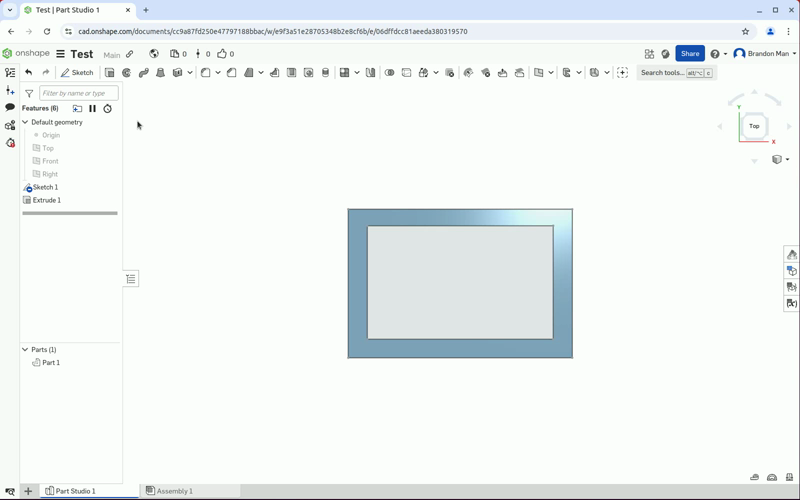
key(shift+h)
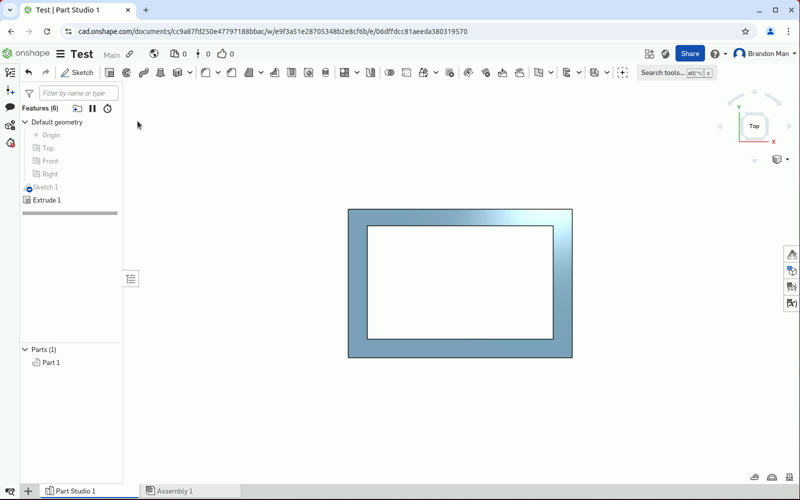
mouse_move(73, 189)
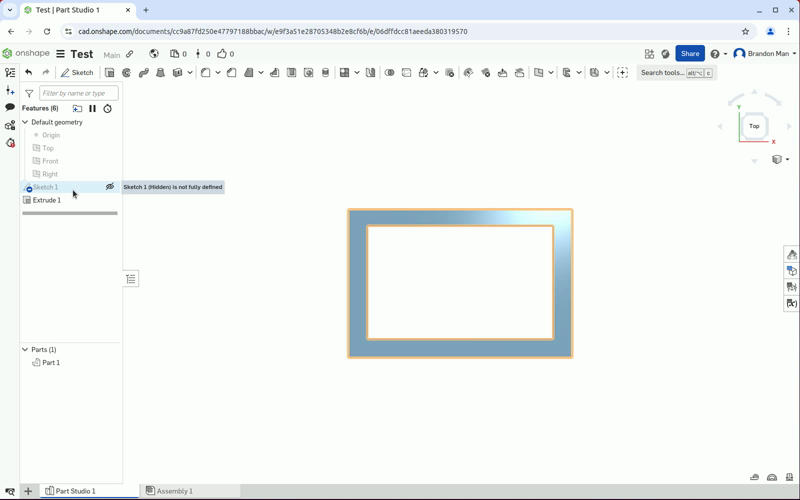
click(73, 189)
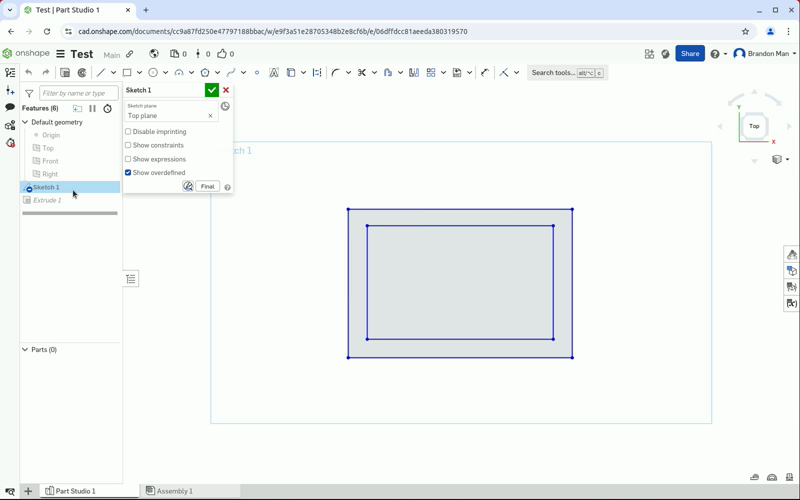
mouse_move(229, 92)
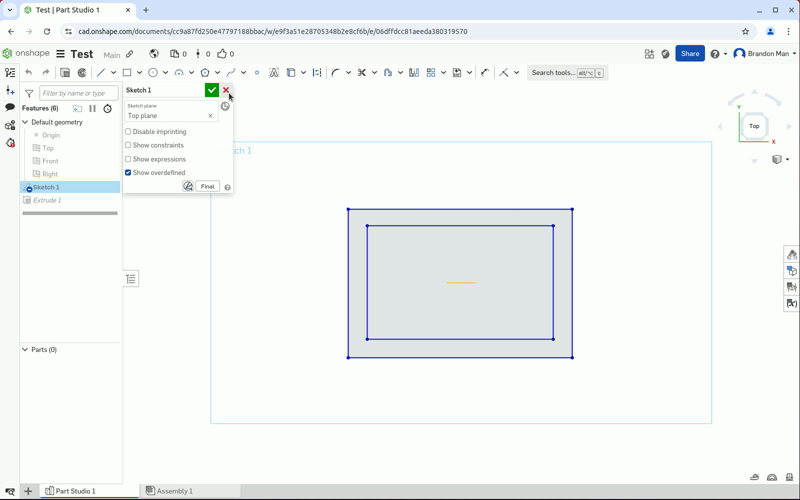
click(229, 92)
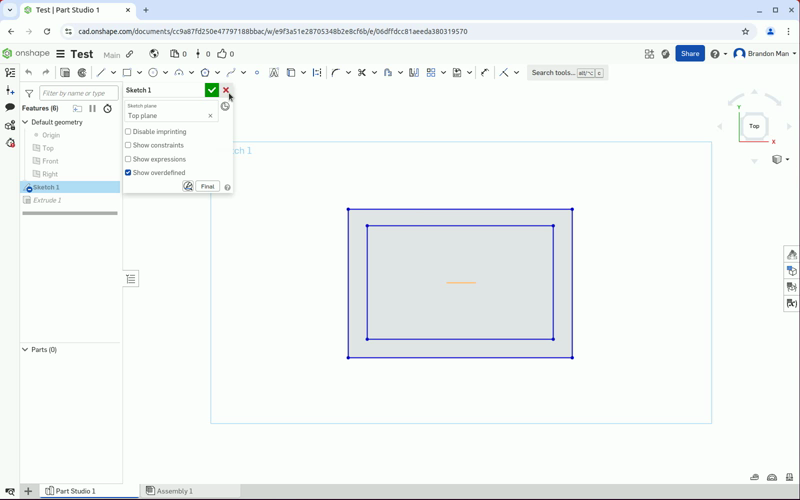
key(shift+s)
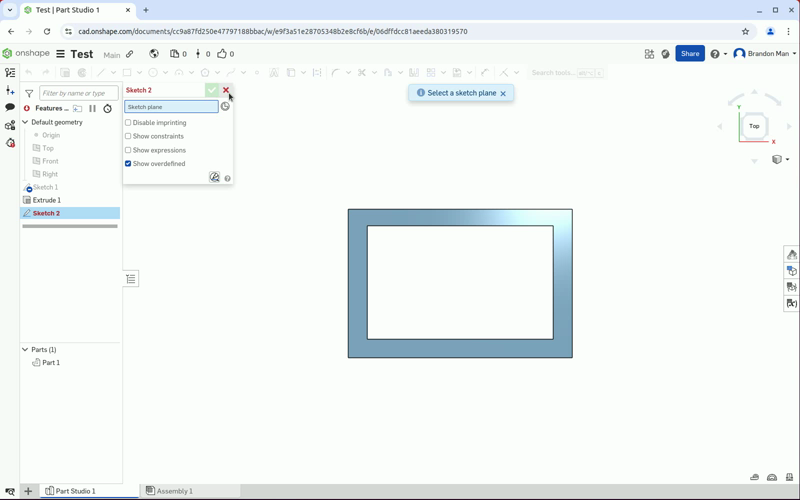
mouse_move(73, 150)
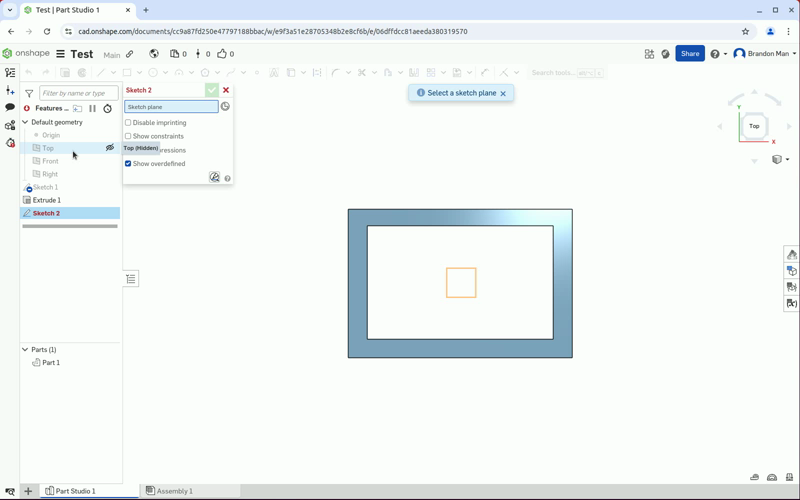
click(73, 150)
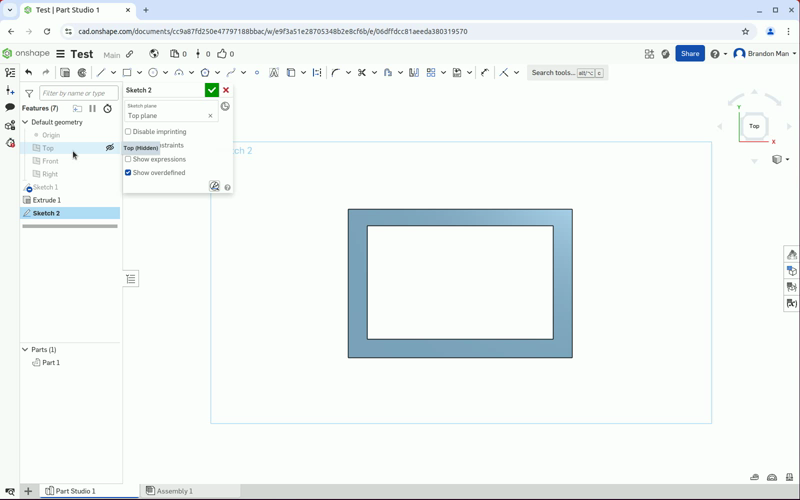
mouse_move(73, 352)
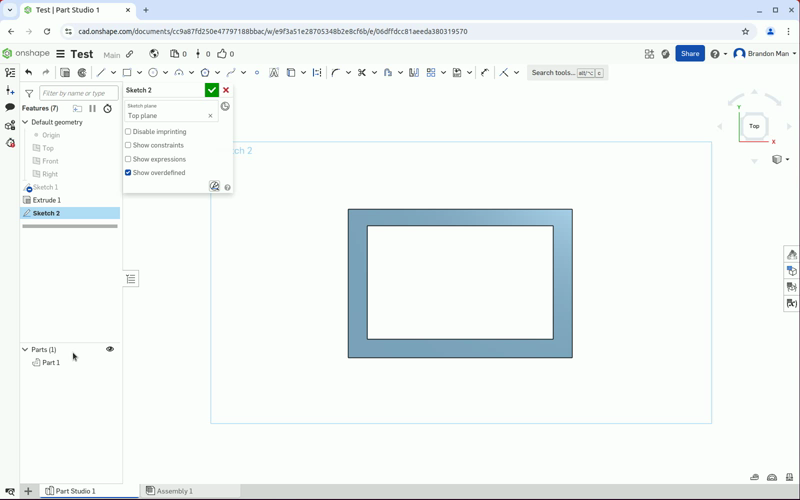
key(y)
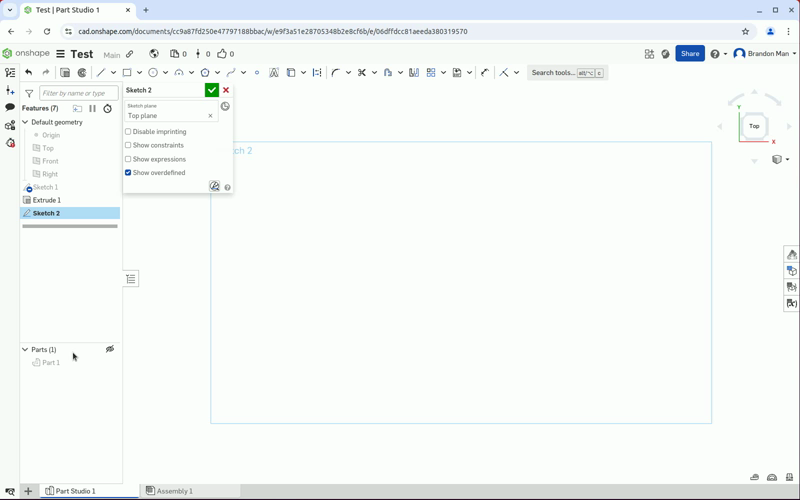
key(l)
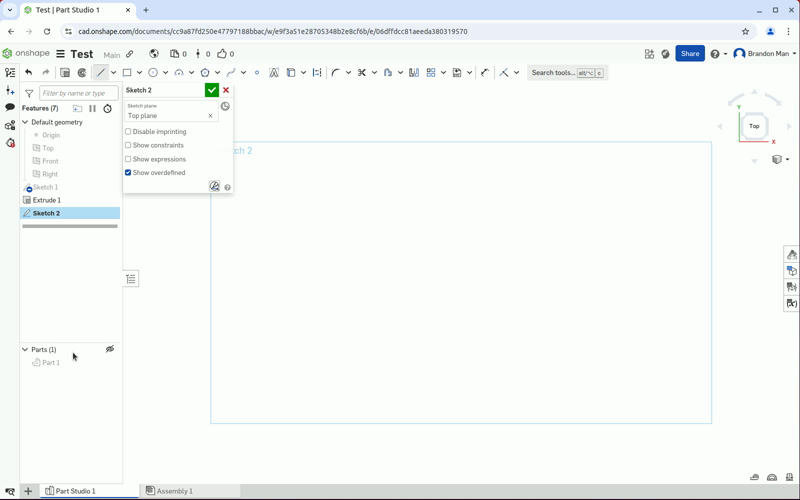
key_down(shift)
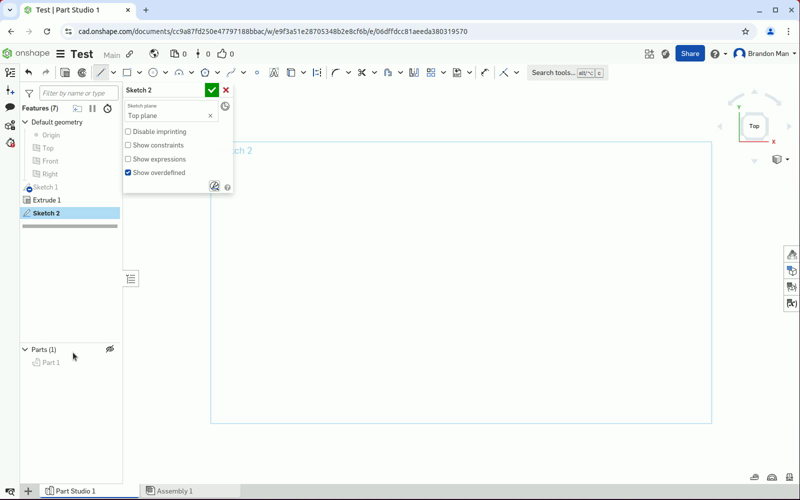
mouse_move(365, 340)
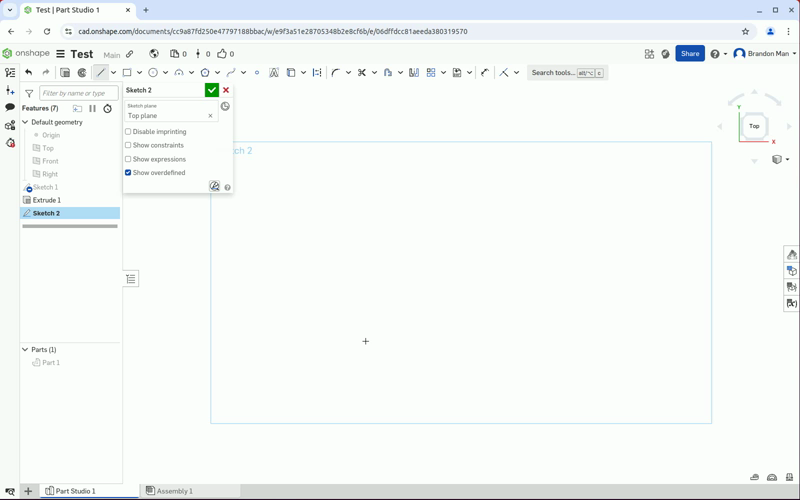
click(365, 340)
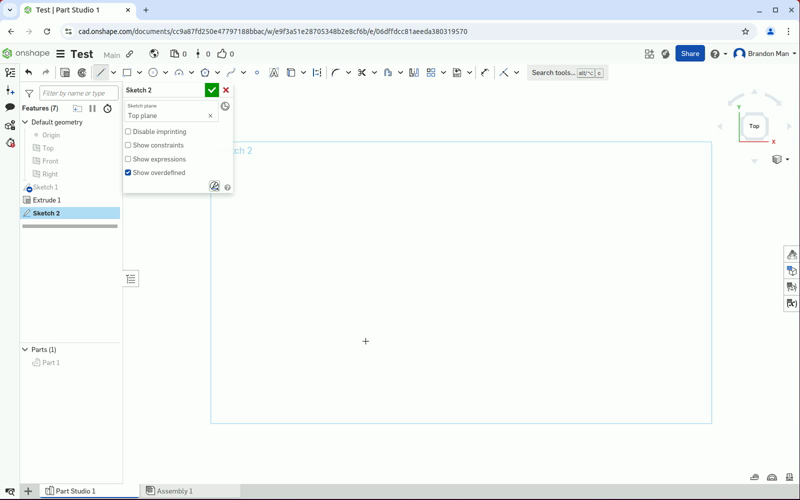
key_up(shift)
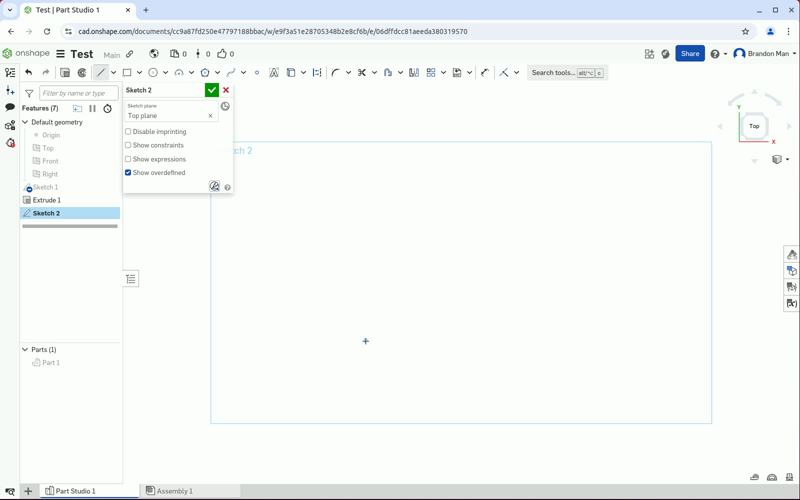
key_down(shift)
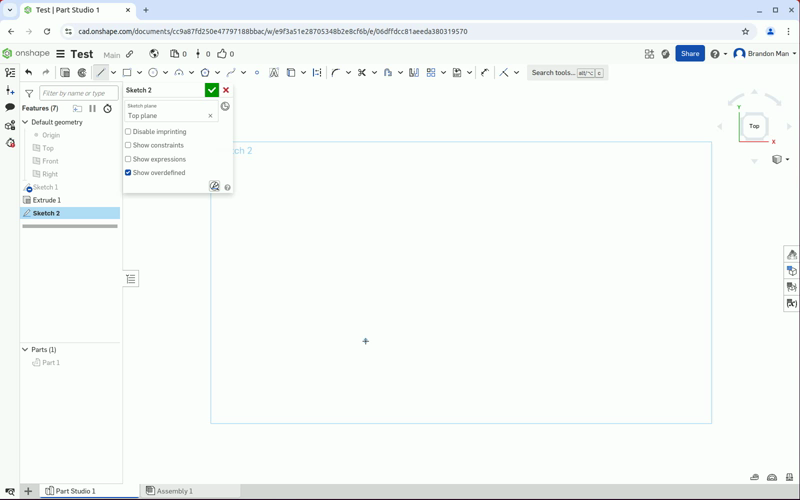
mouse_move(553, 340)
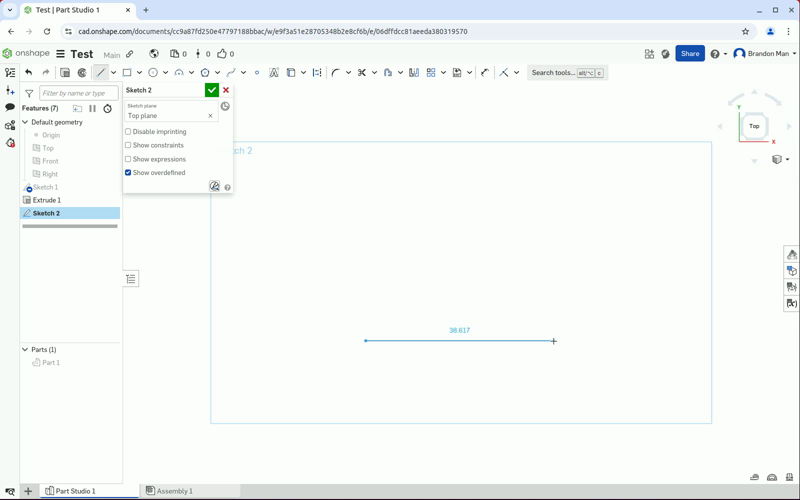
click(553, 340)
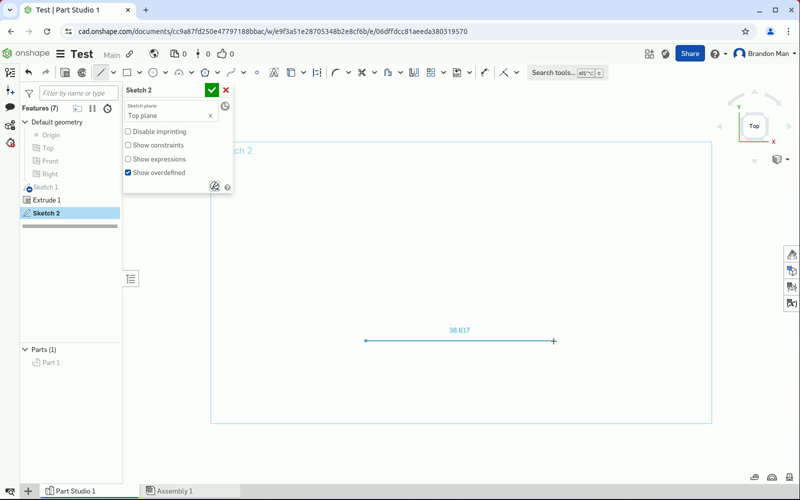
key_up(shift)
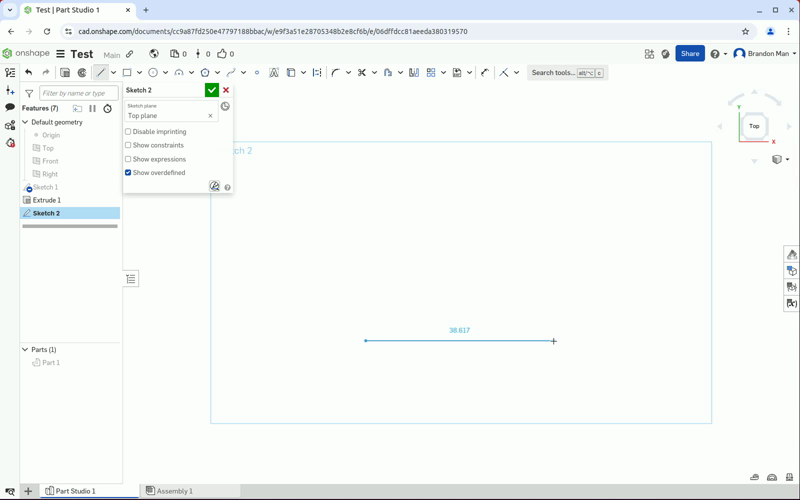
key_down(shift)
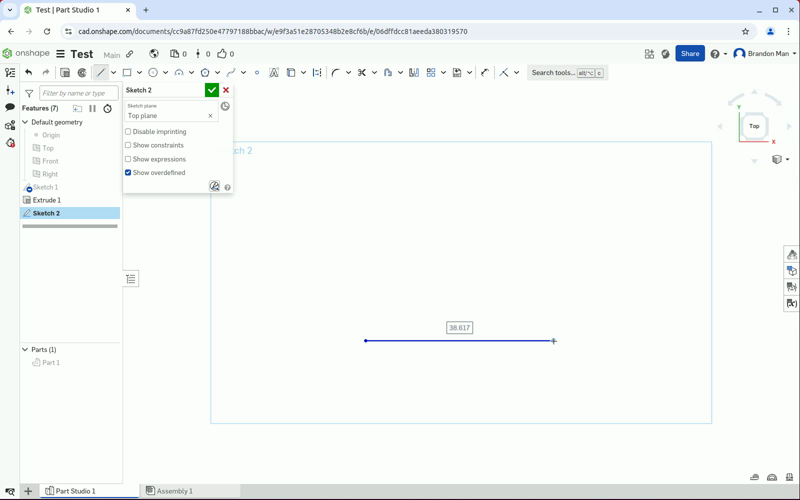
mouse_move(553, 227)
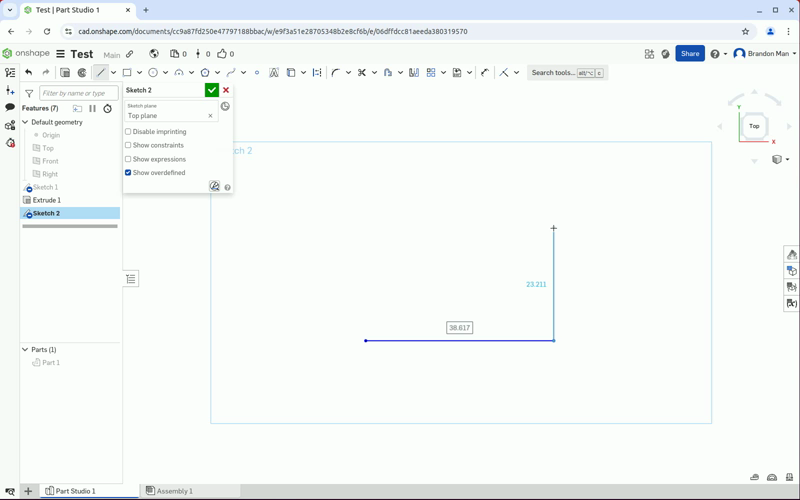
click(553, 227)
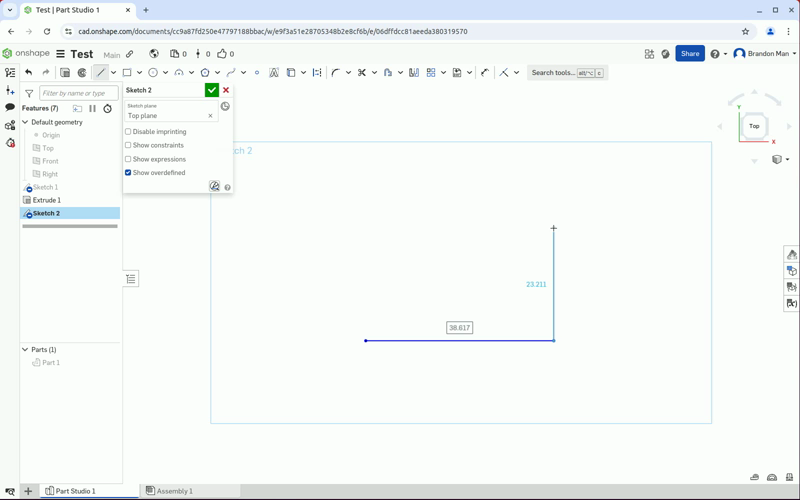
key_up(shift)
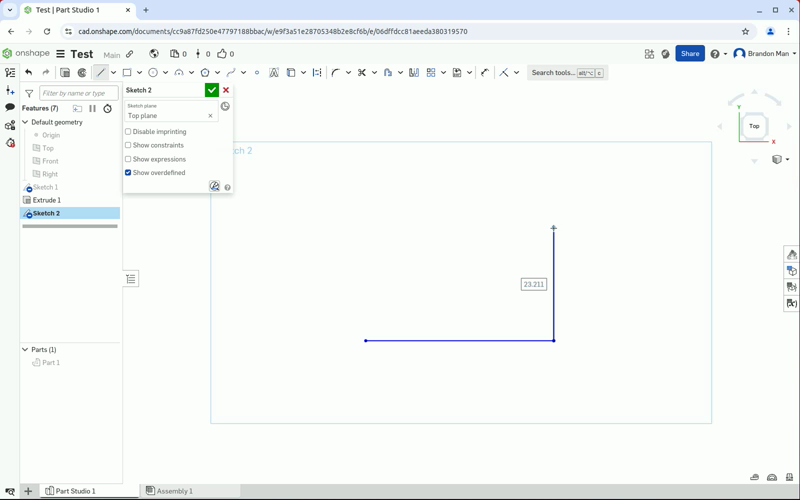
key_down(shift)
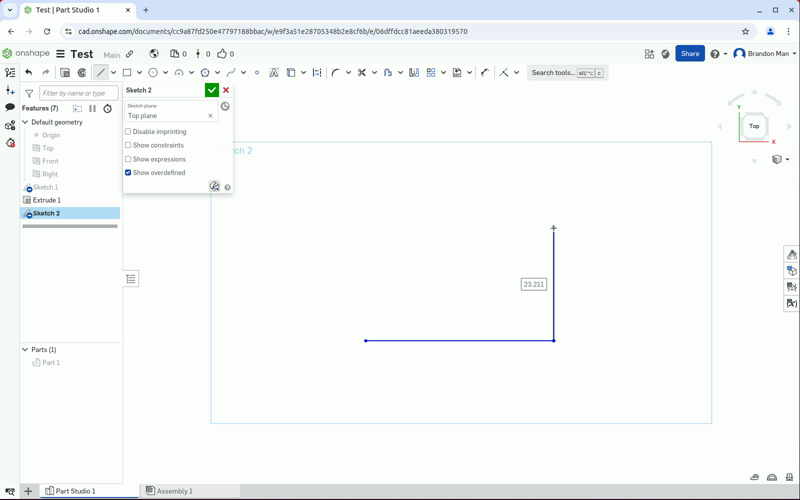
mouse_move(365, 227)
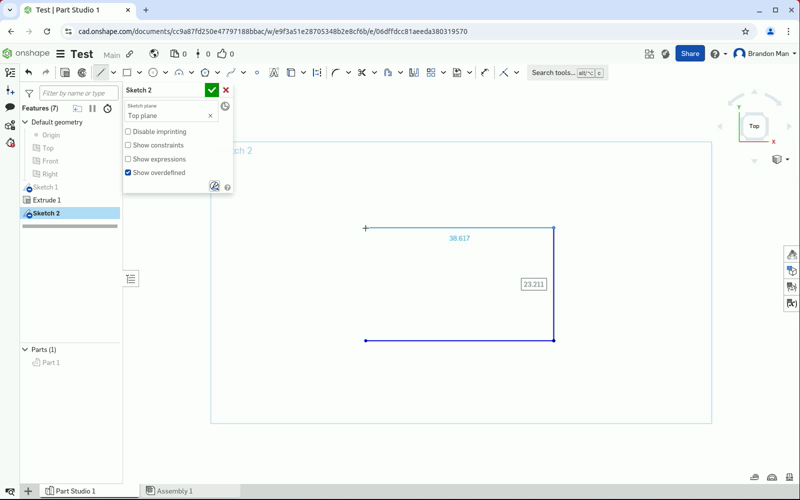
click(365, 227)
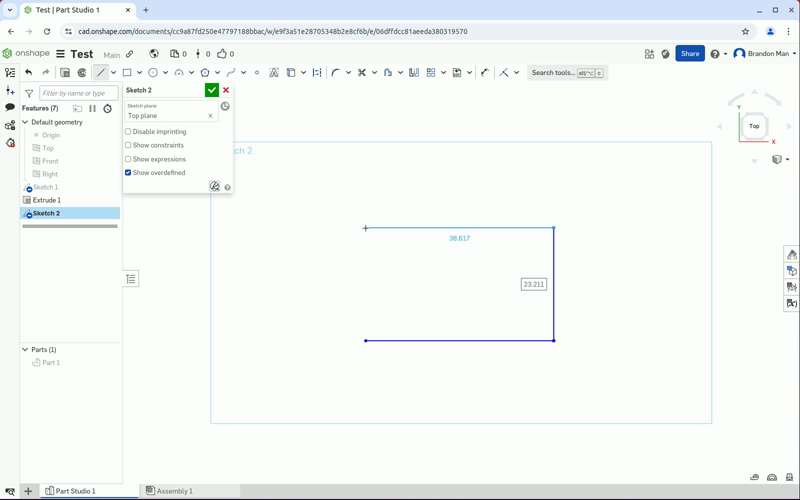
key_up(shift)
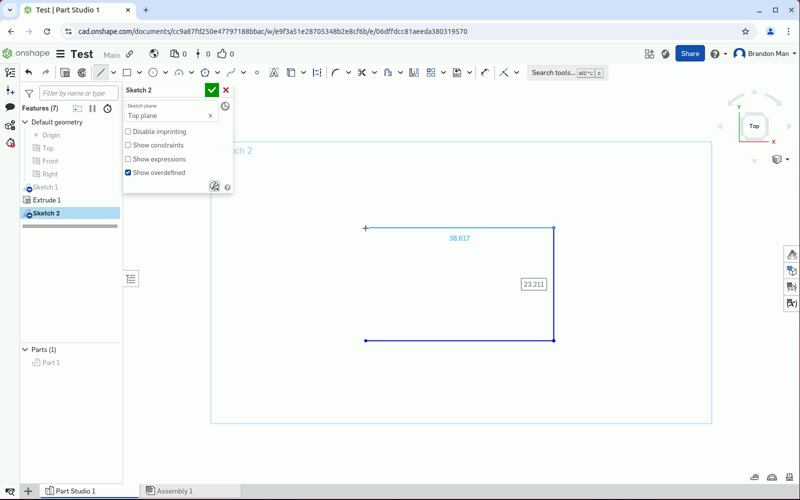
key_down(shift)
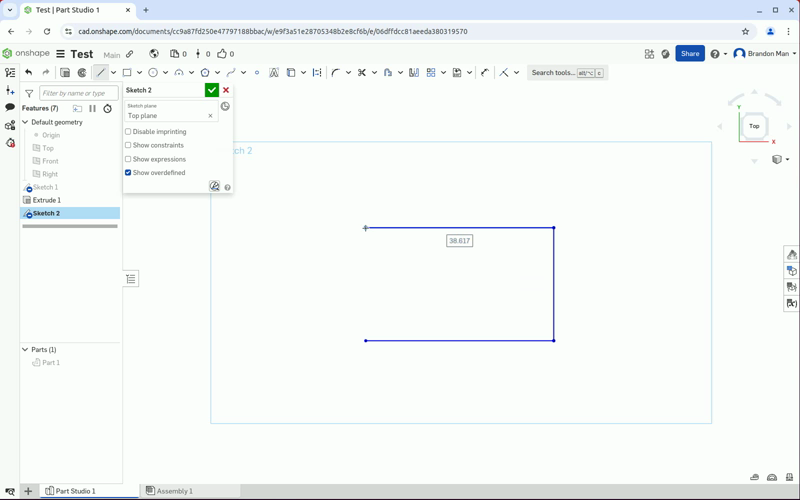
mouse_move(365, 340)
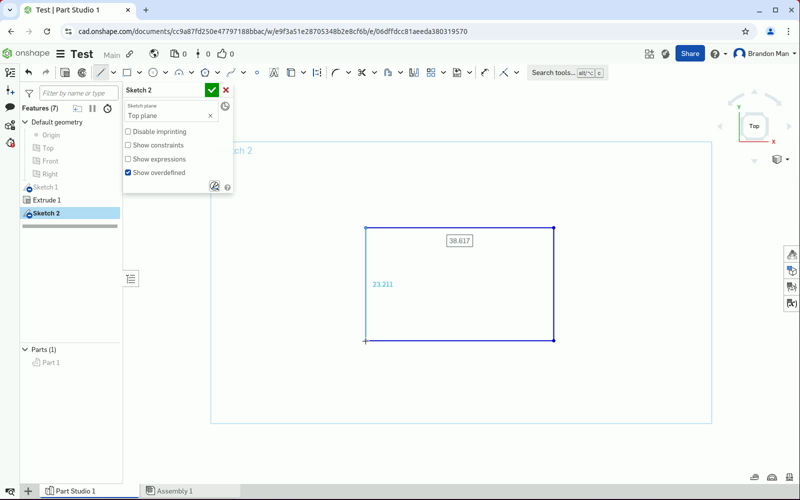
key_up(shift)
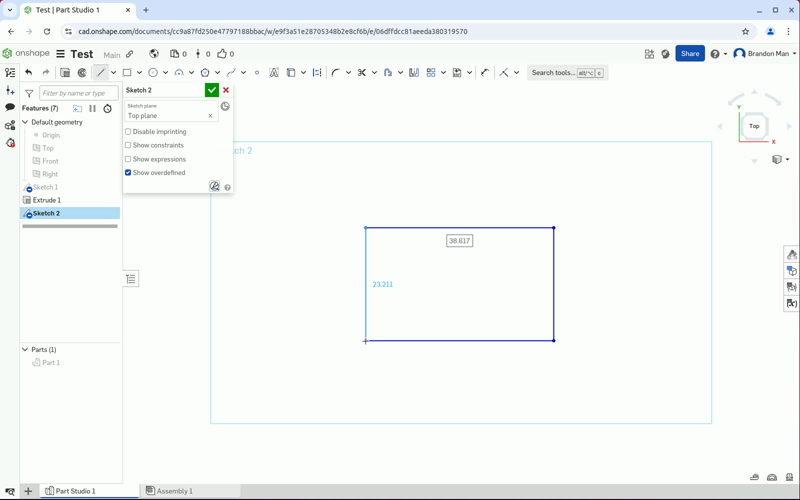
click(365, 340)
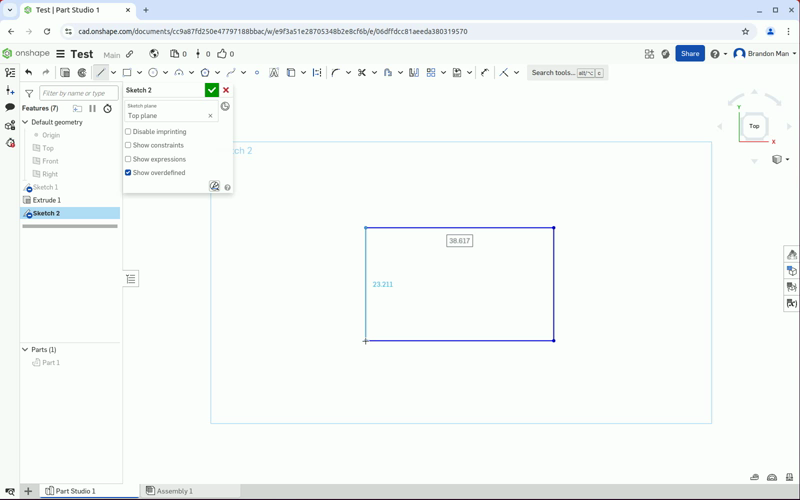
key(esc)
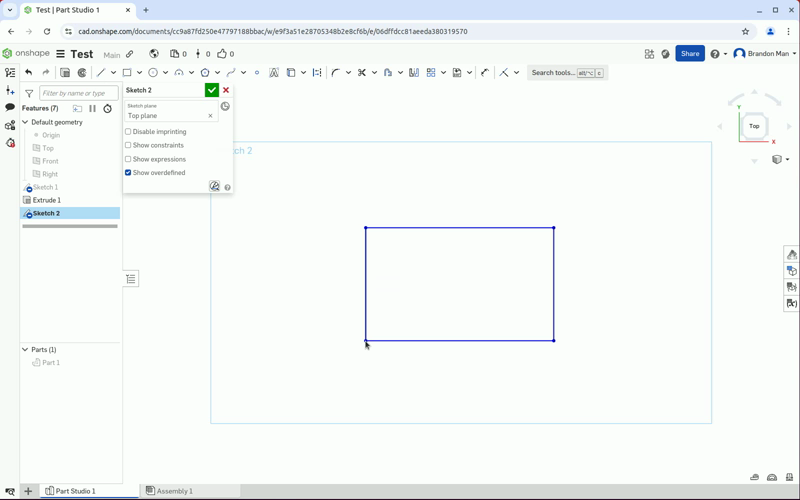
mouse_move(424, 252)
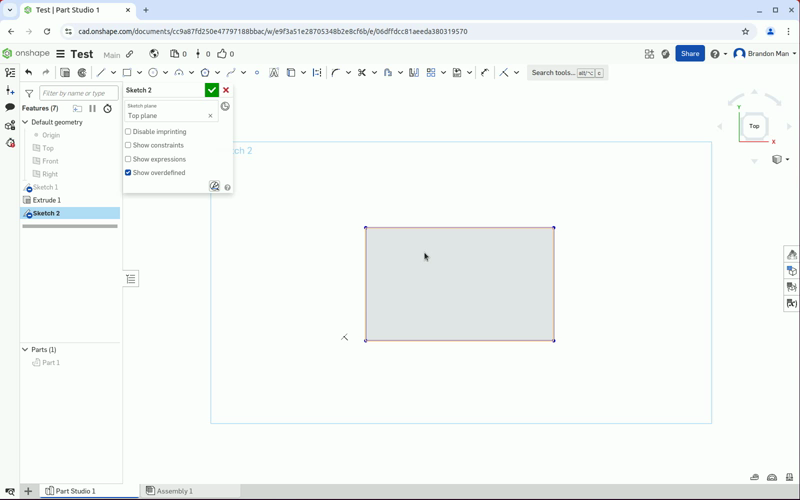
click(424, 252)
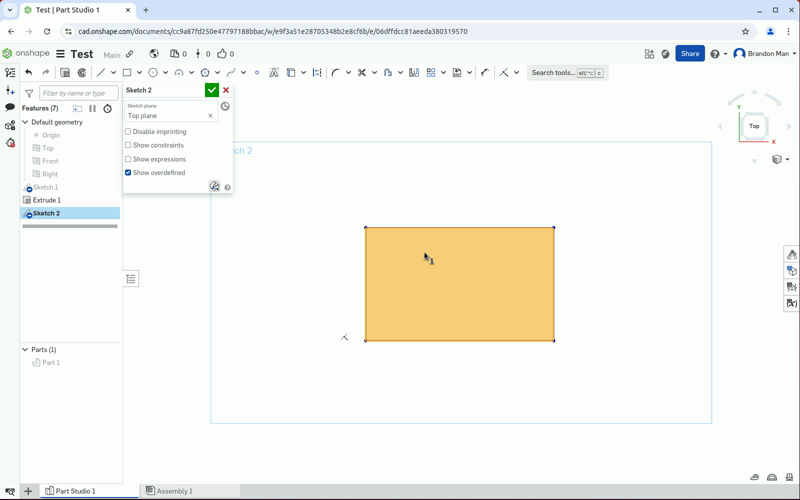
mouse_move(73, 352)
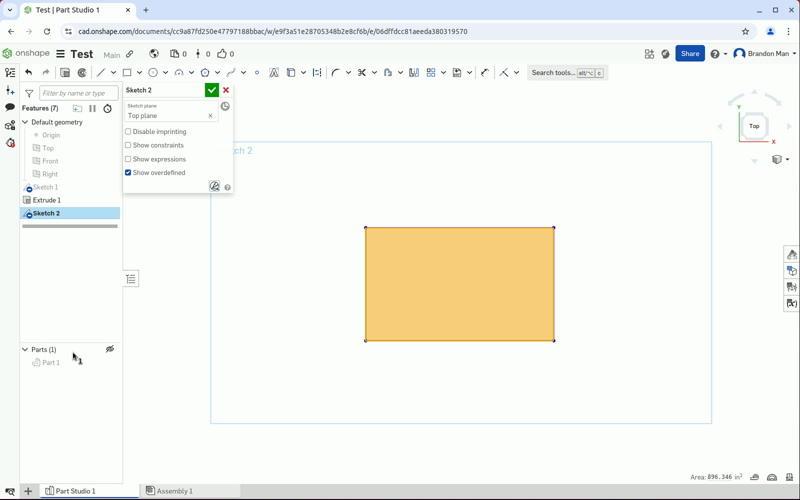
key(shift+y)
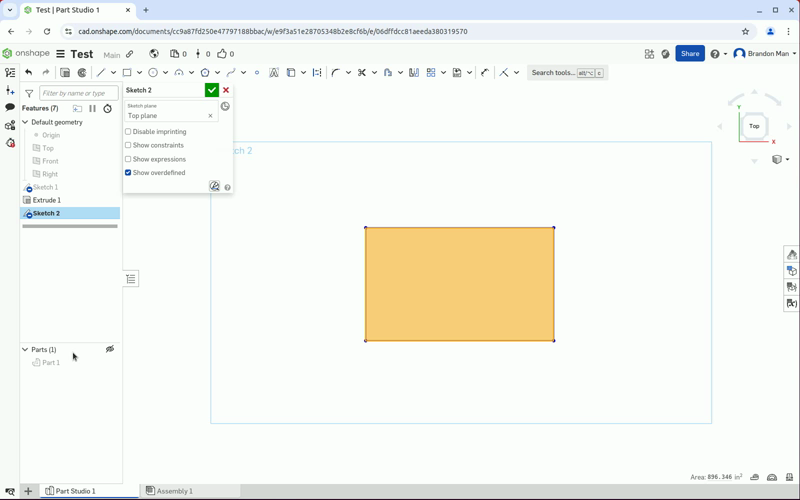
key(shift+e)
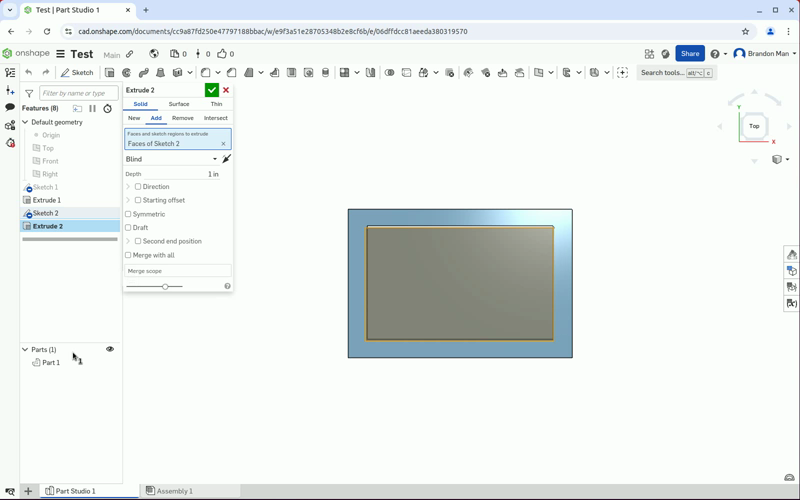
mouse_move(143, 106)
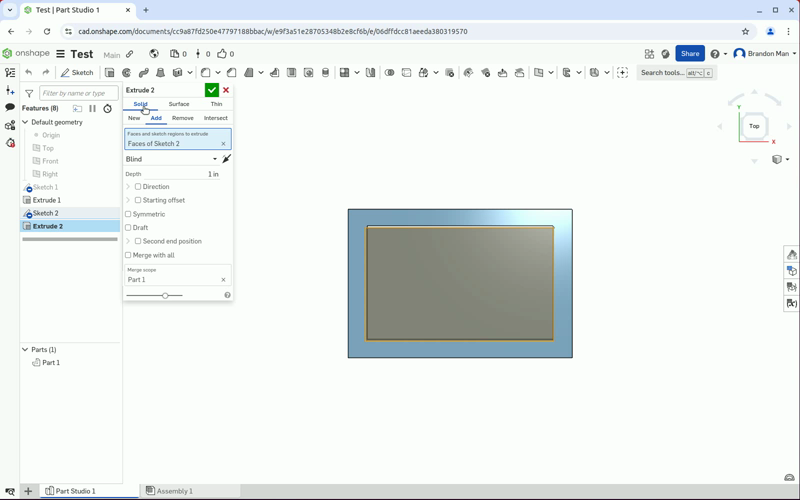
click(143, 106)
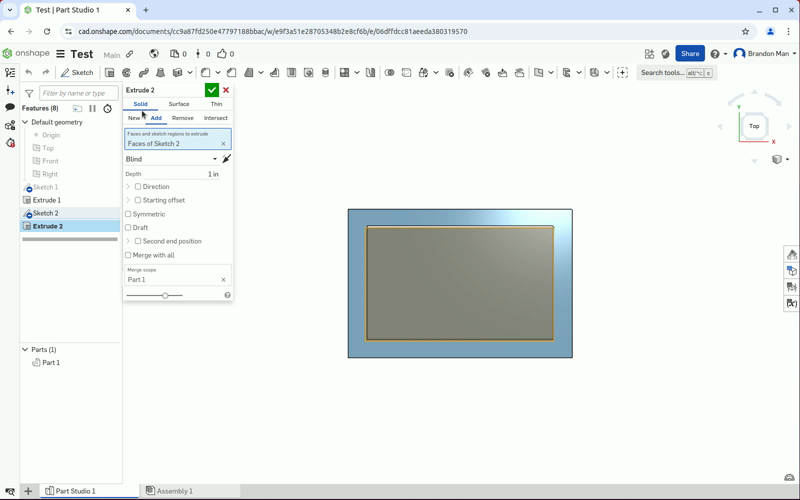
mouse_move(137, 120)
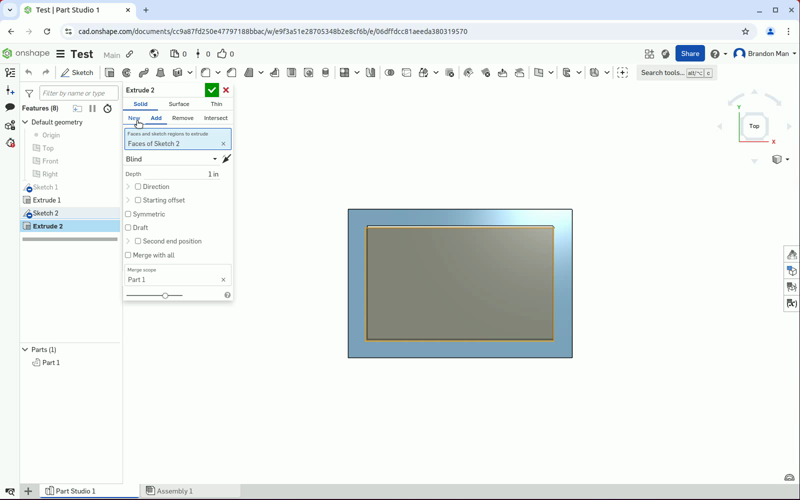
click(137, 120)
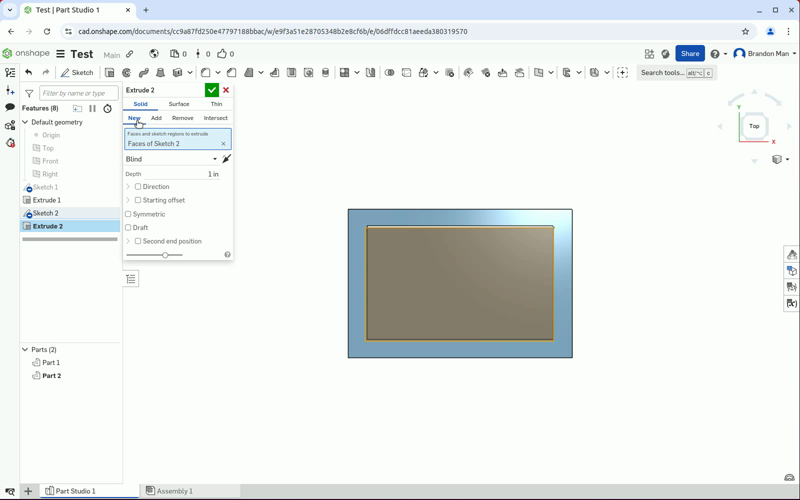
key(tab, 4)
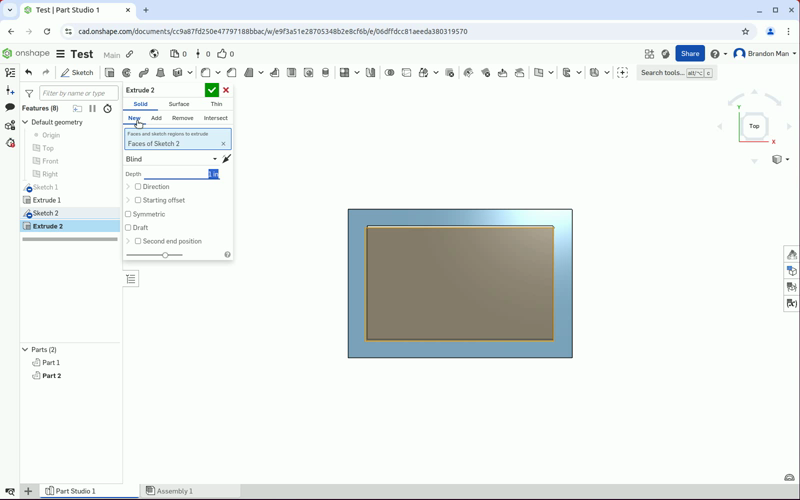
text(6.018)
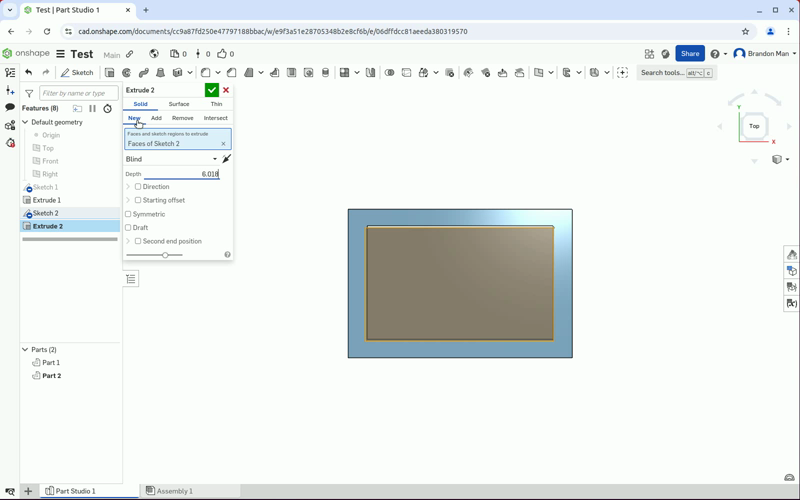
key(enter)
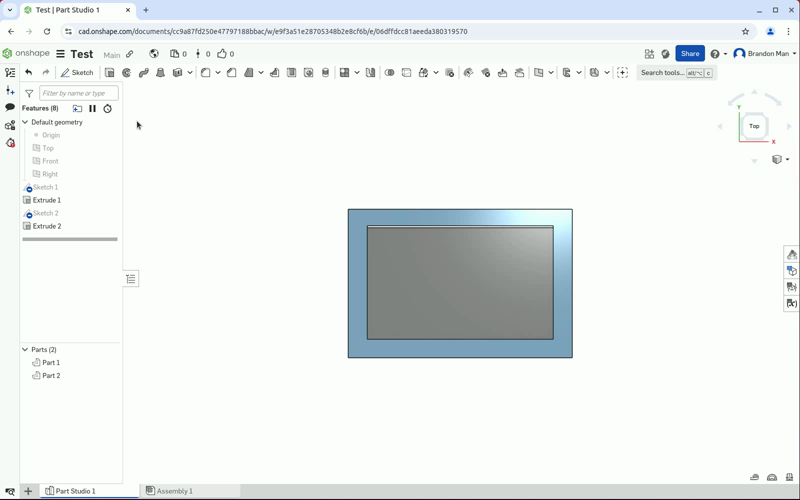
key(shift+h)
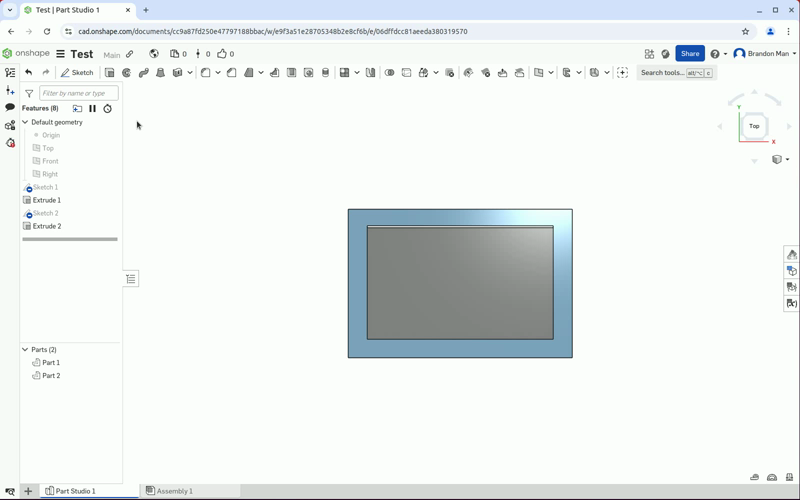
key(shift+h)
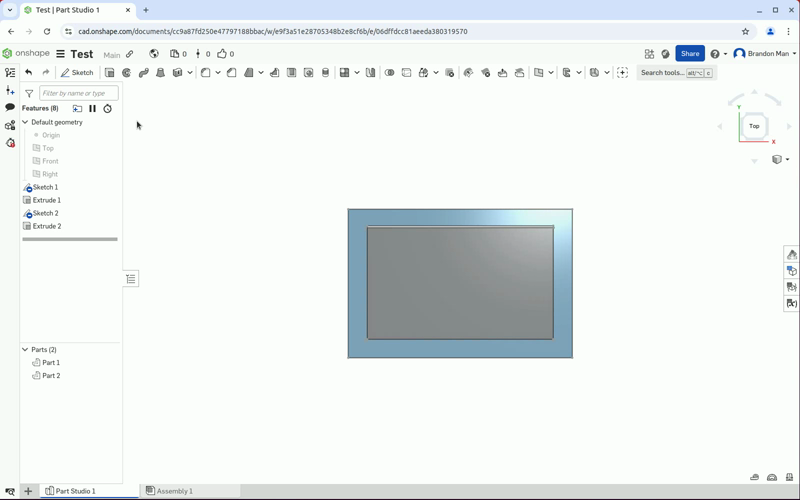
key(shift+7)
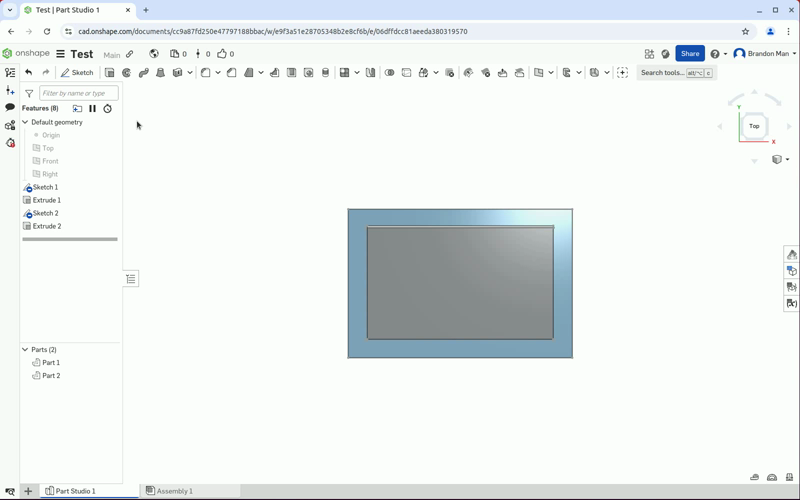
key(up, 3)
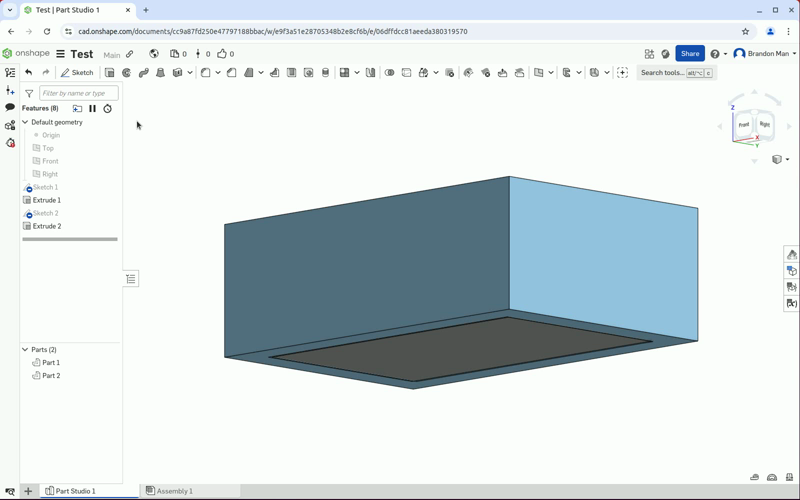
key(left, 3)
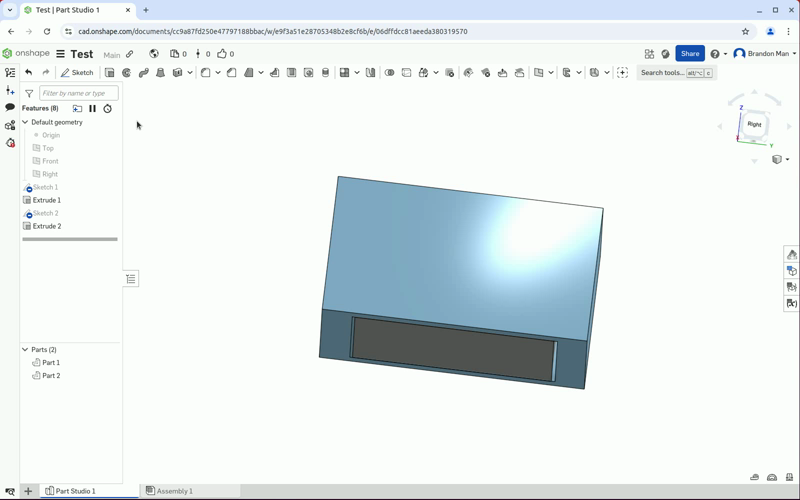
key(right, 3)
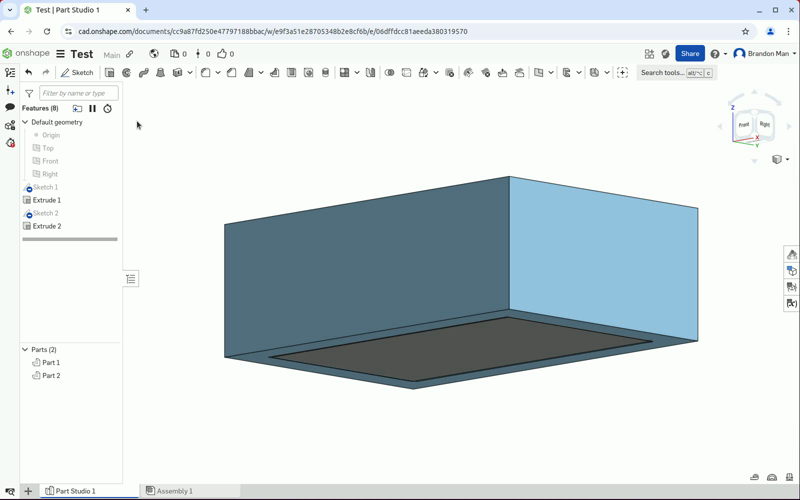
key(down, 3)
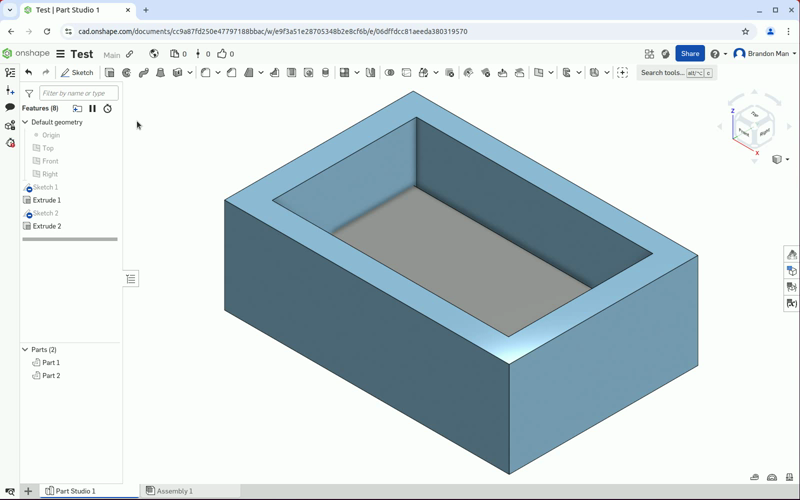
mouse_move(73, 189)
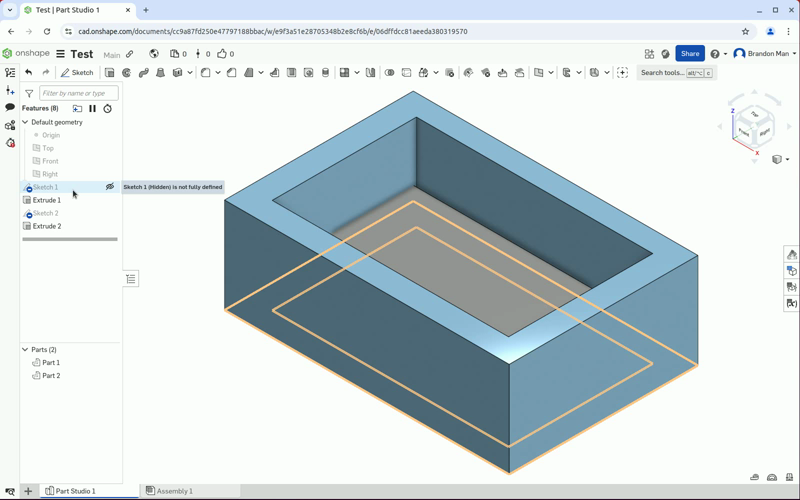
click(73, 189)